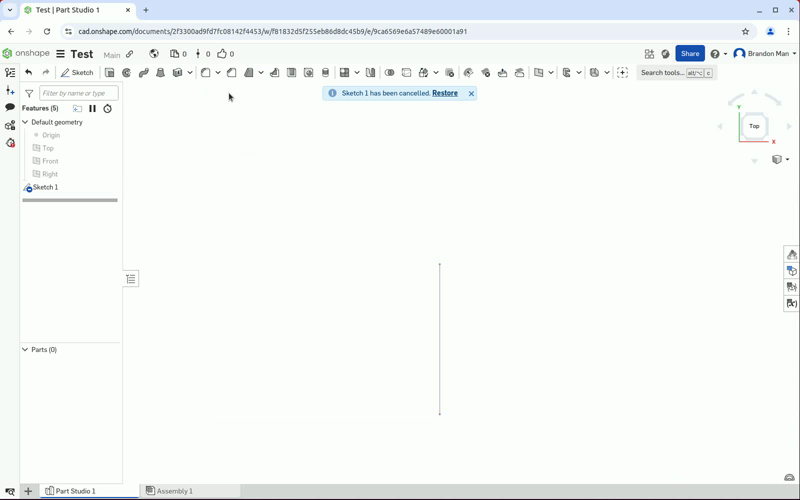
key(shift+h)
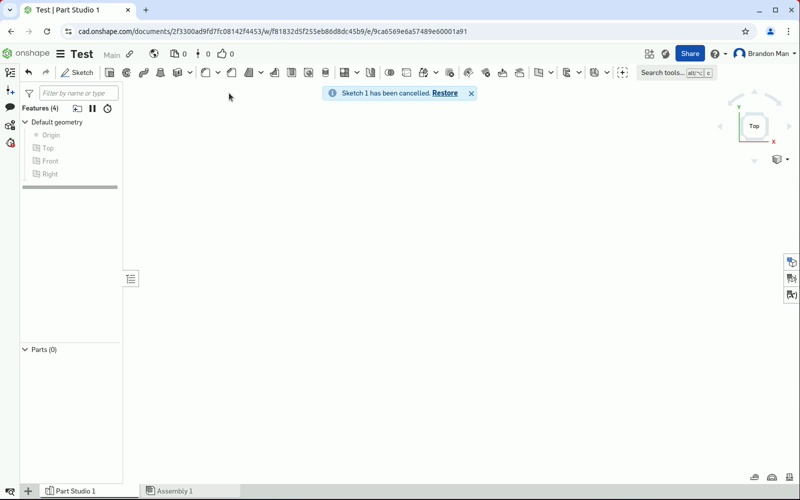
mouse_move(73, 352)
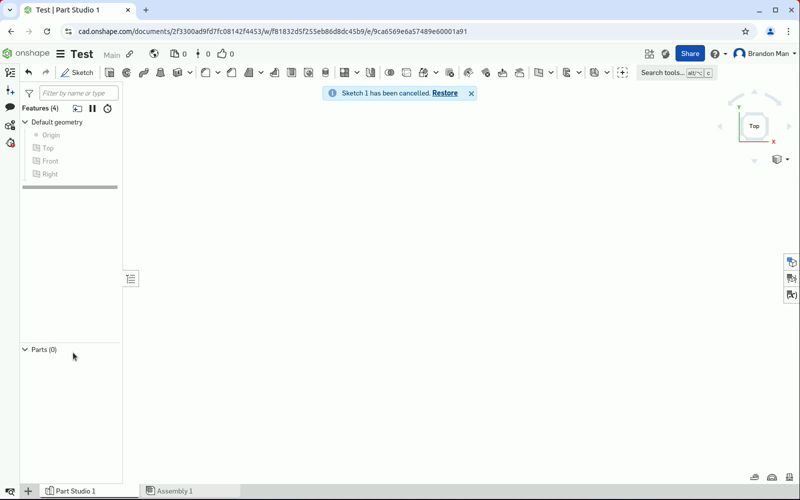
key(y)
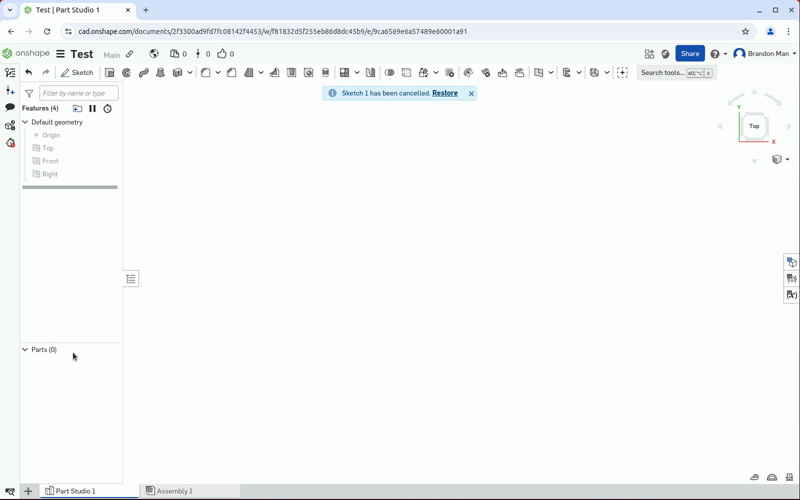
key(shift+p)
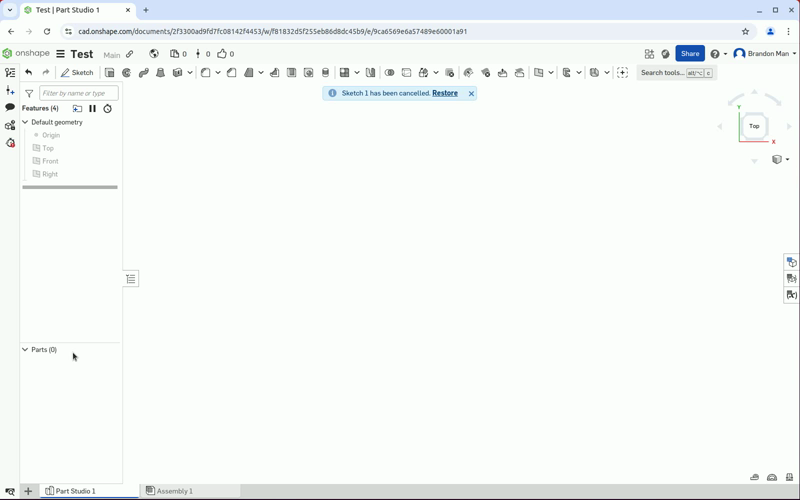
key(space)
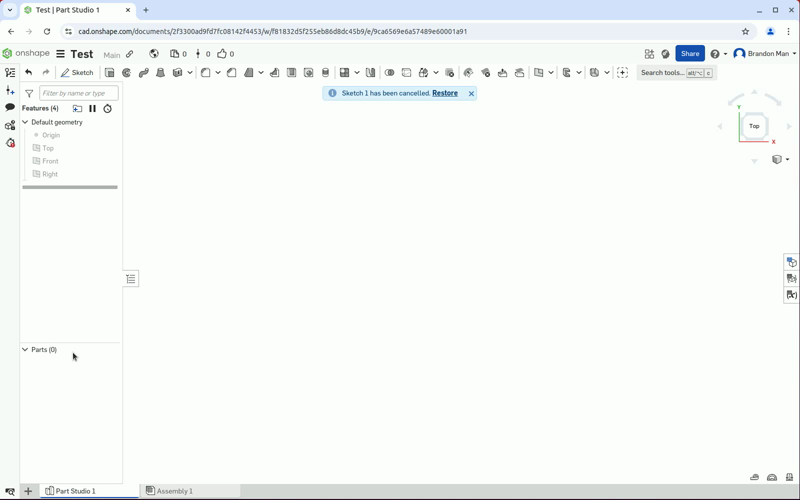
key_down(shift)
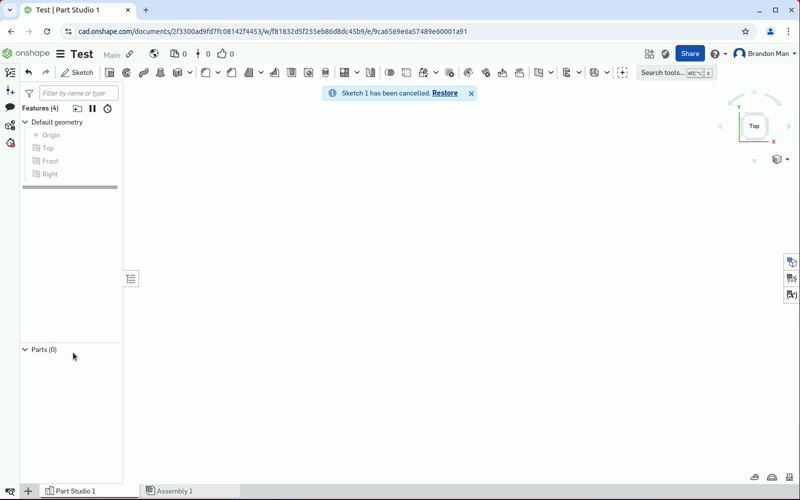
key(up)
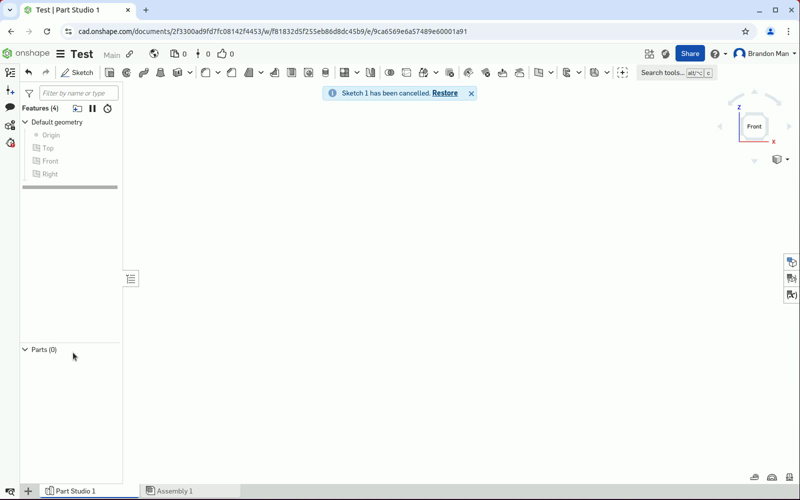
key_up(shift)
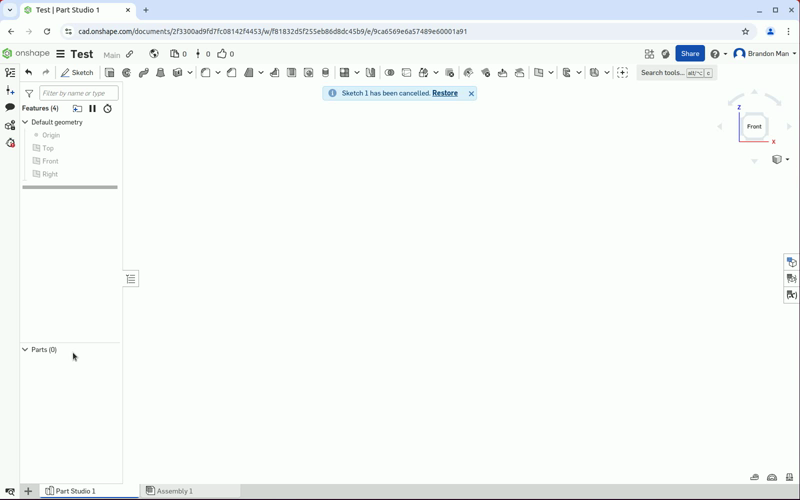
mouse_move(73, 352)
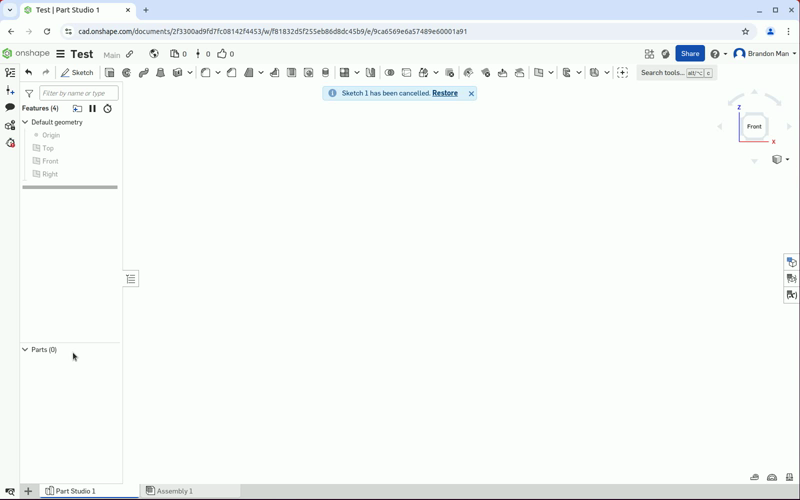
key(shift+y)
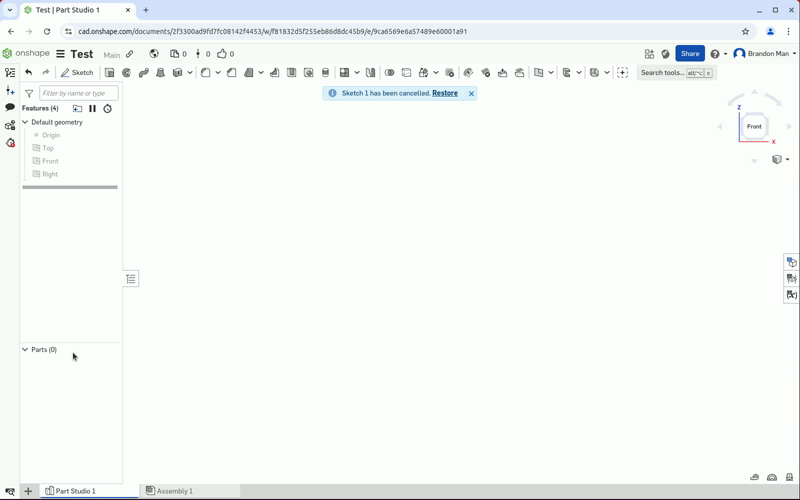
key(shift+s)
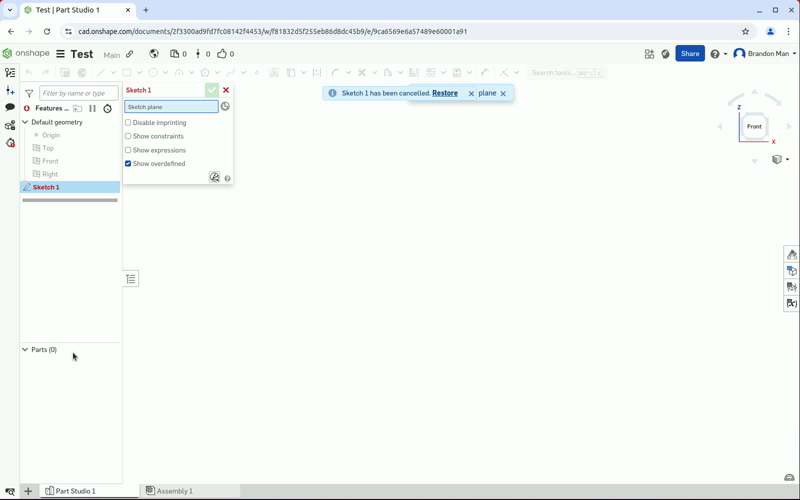
mouse_move(73, 163)
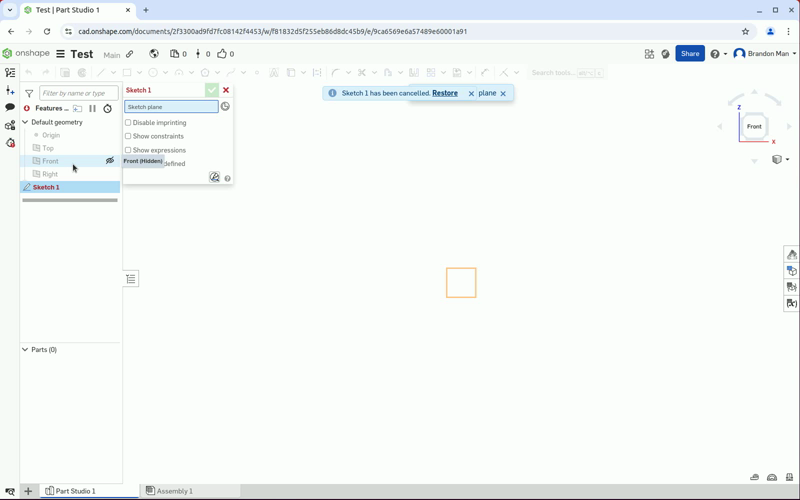
click(73, 163)
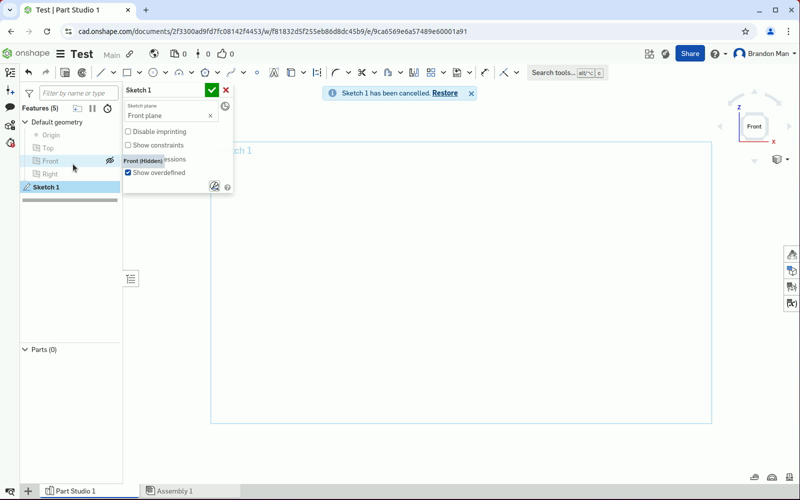
mouse_move(73, 352)
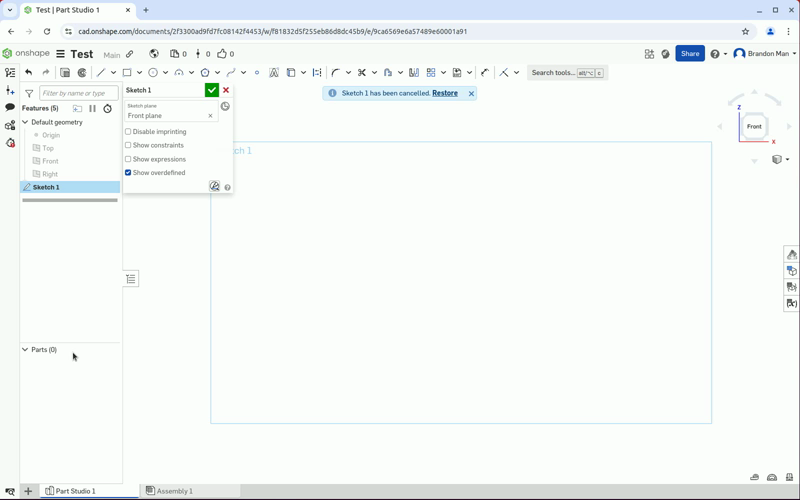
key(y)
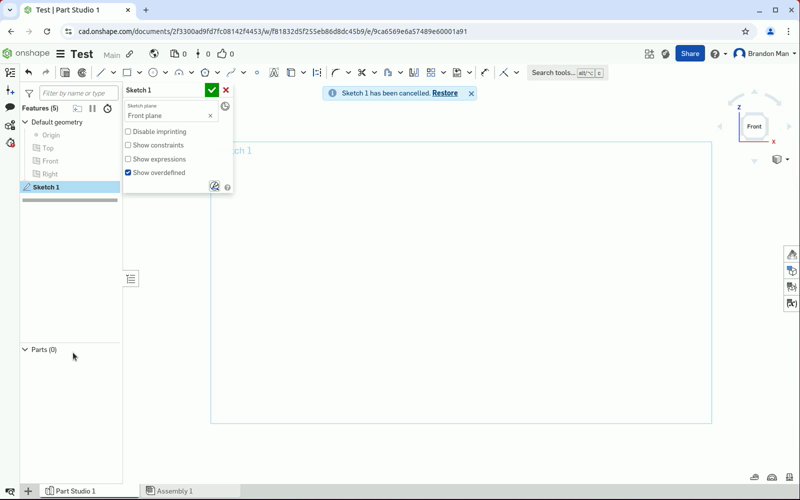
key(c)
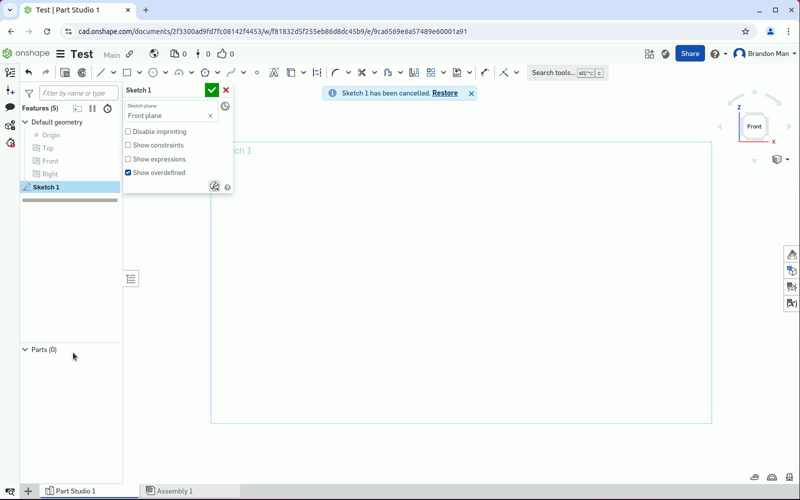
key_down(shift)
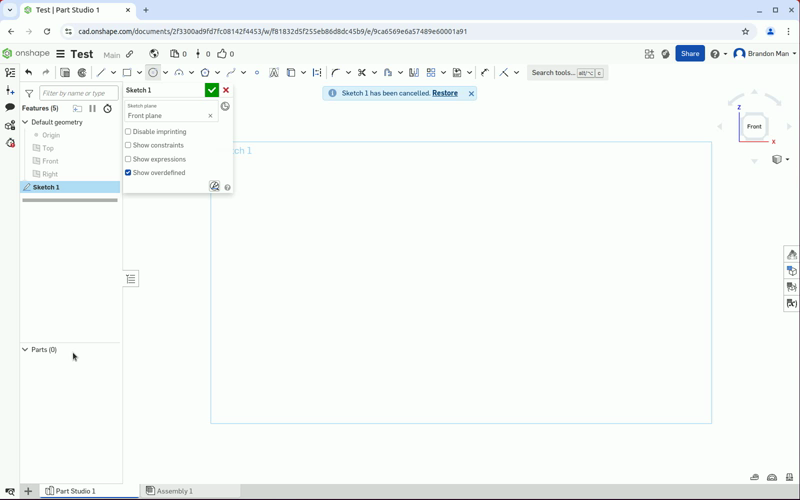
mouse_move(461, 282)
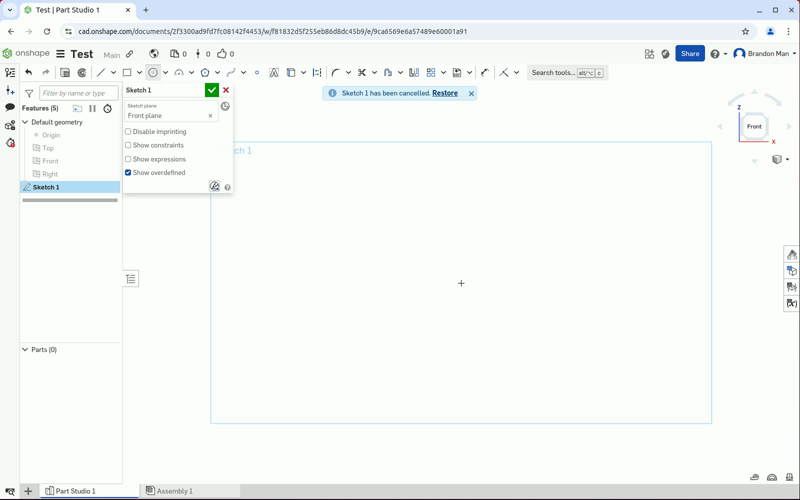
click(461, 282)
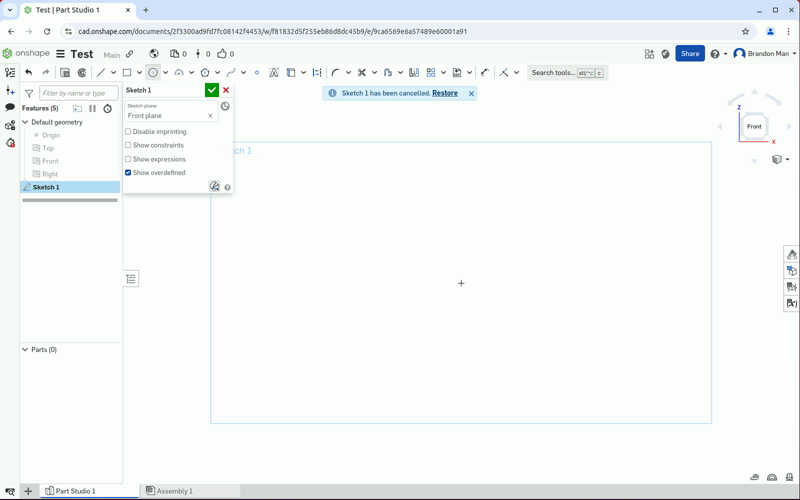
key_up(shift)
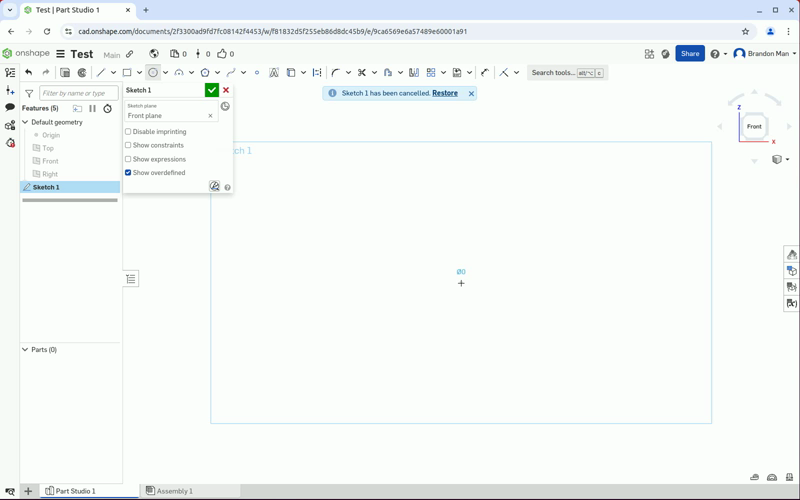
mouse_move(574, 282)
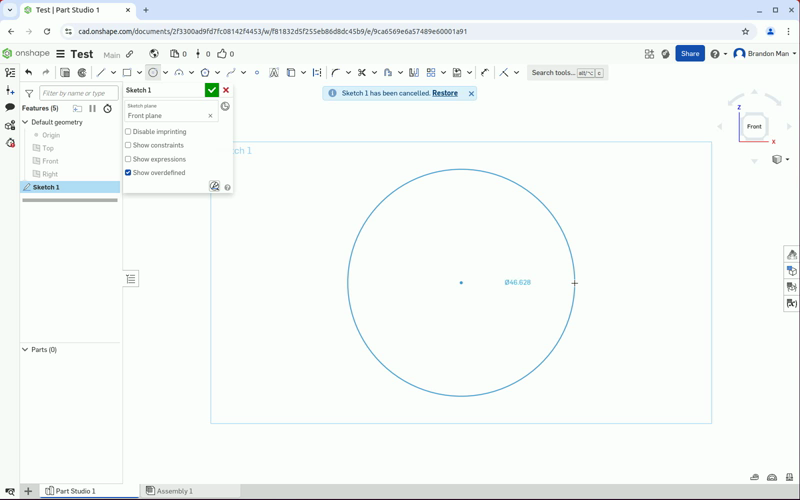
click(574, 282)
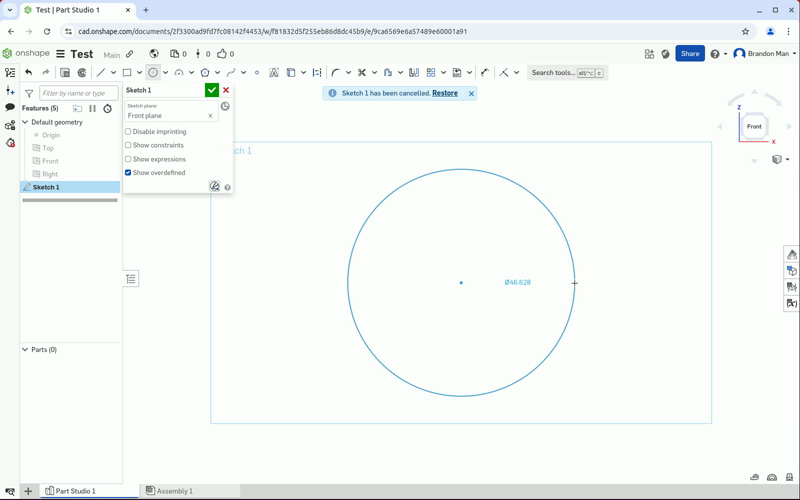
key(esc)
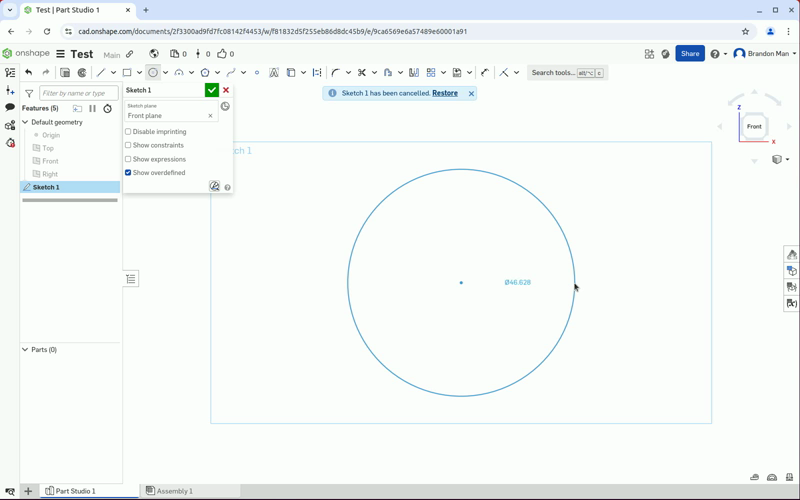
key(c)
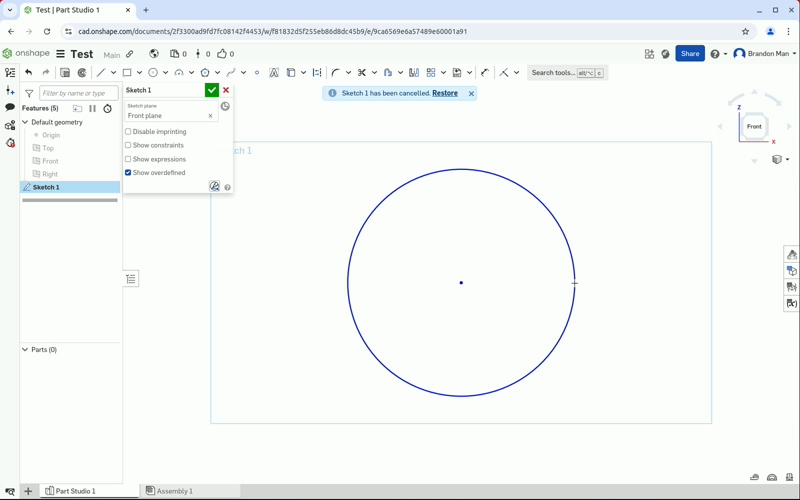
key_down(shift)
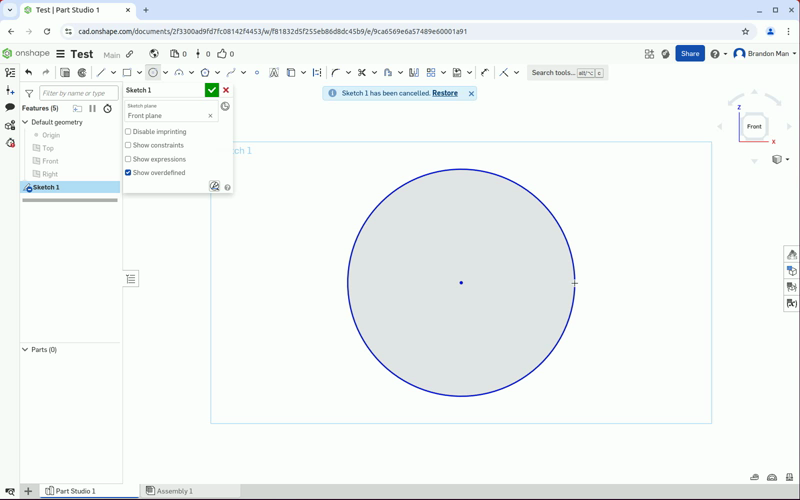
mouse_move(461, 282)
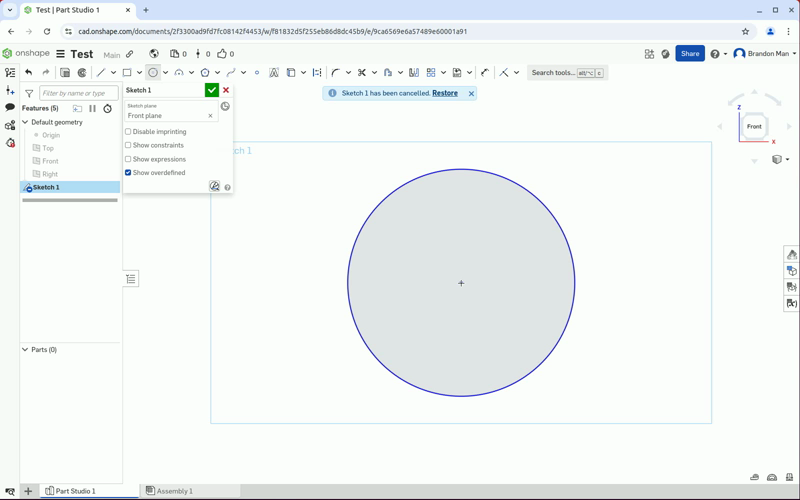
click(461, 282)
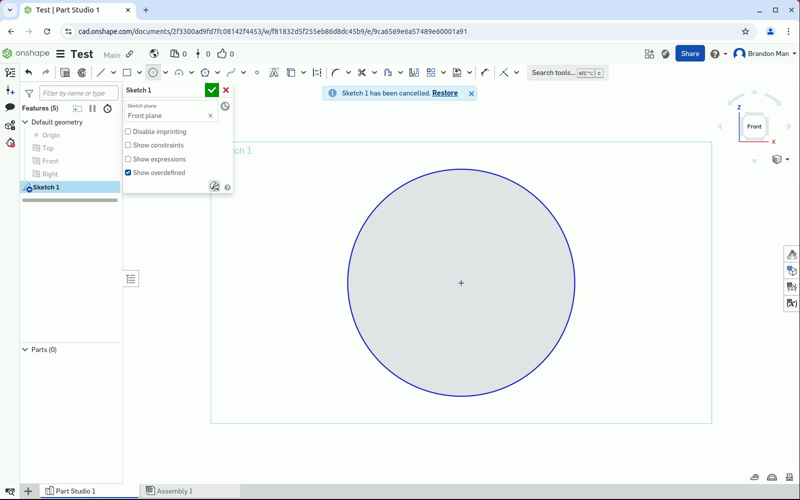
key_up(shift)
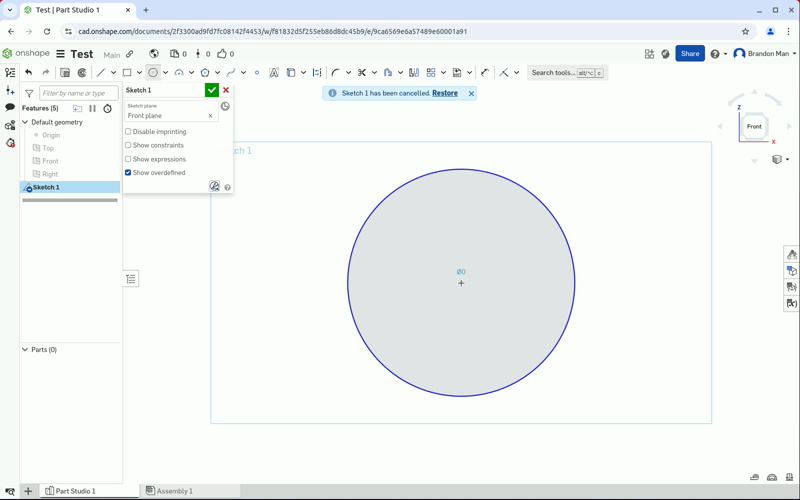
mouse_move(489, 282)
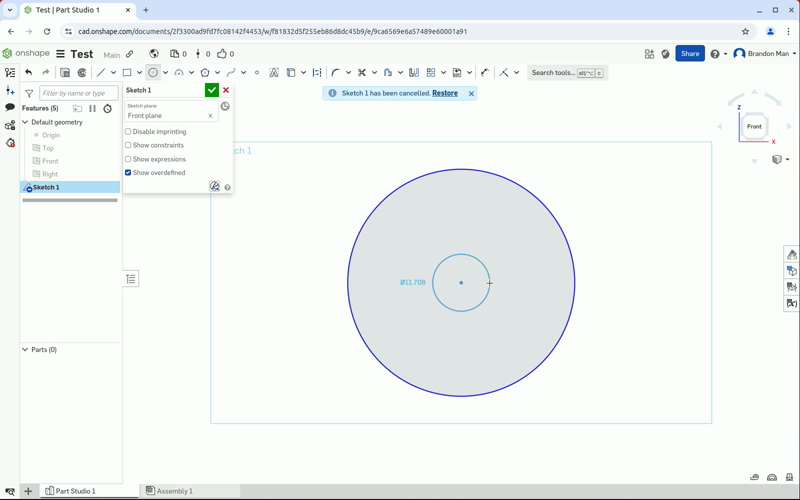
click(489, 282)
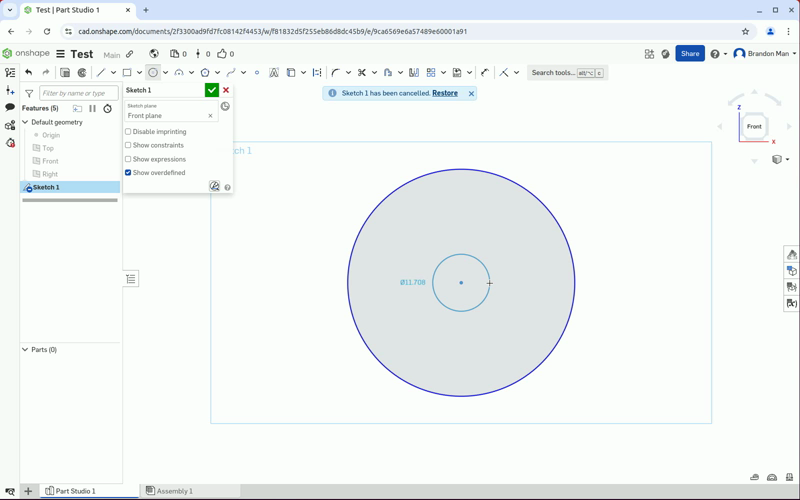
key(esc)
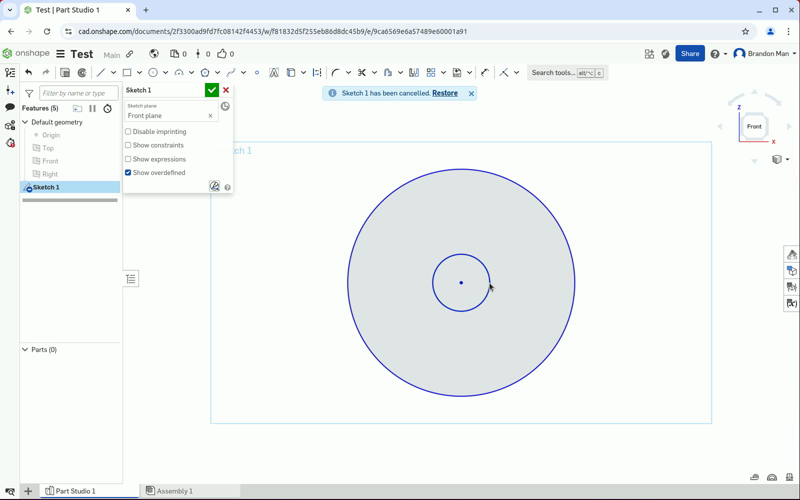
mouse_move(415, 236)
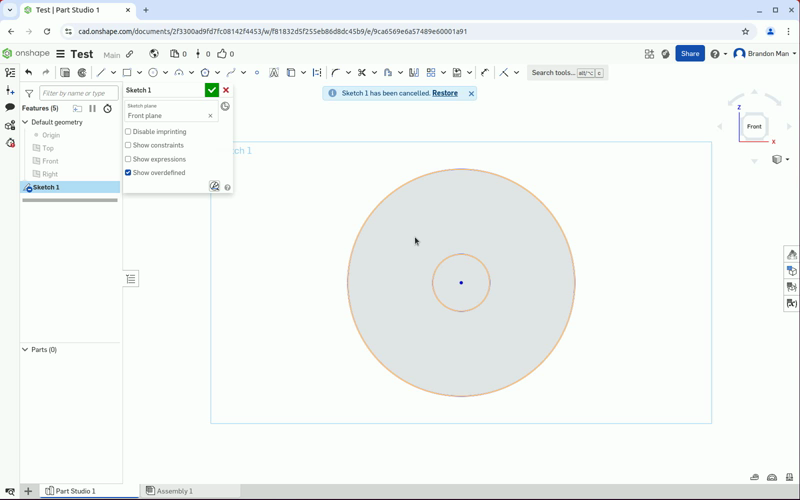
click(415, 236)
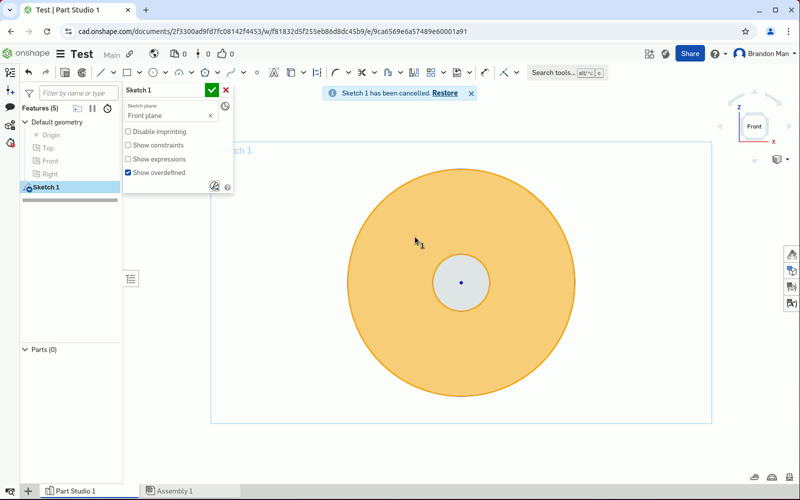
mouse_move(73, 352)
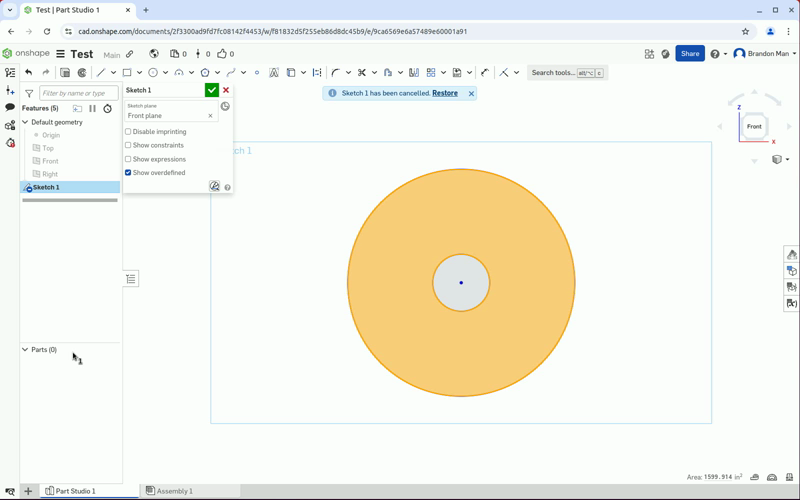
key(shift+y)
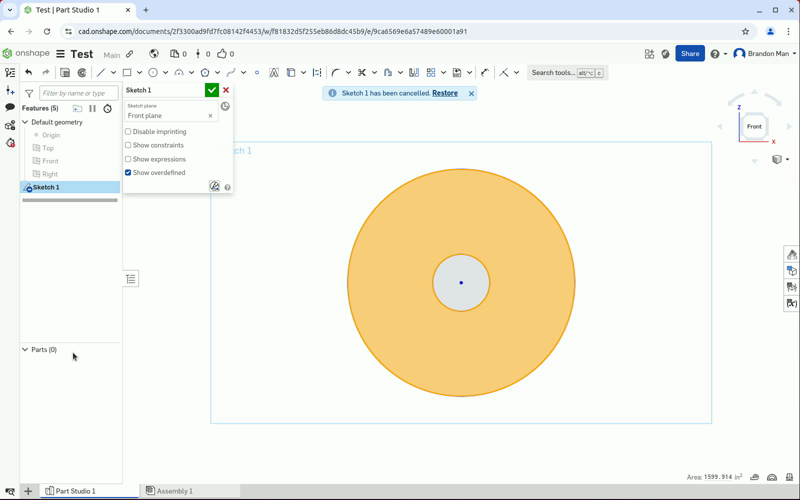
key(shift+e)
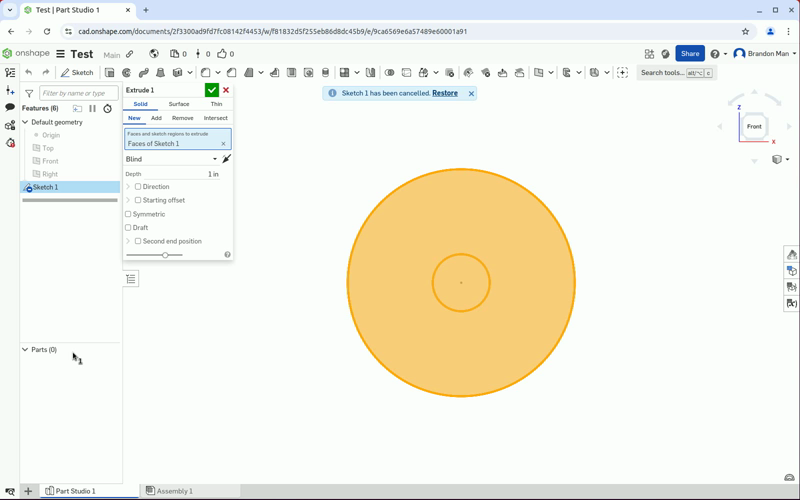
mouse_move(143, 106)
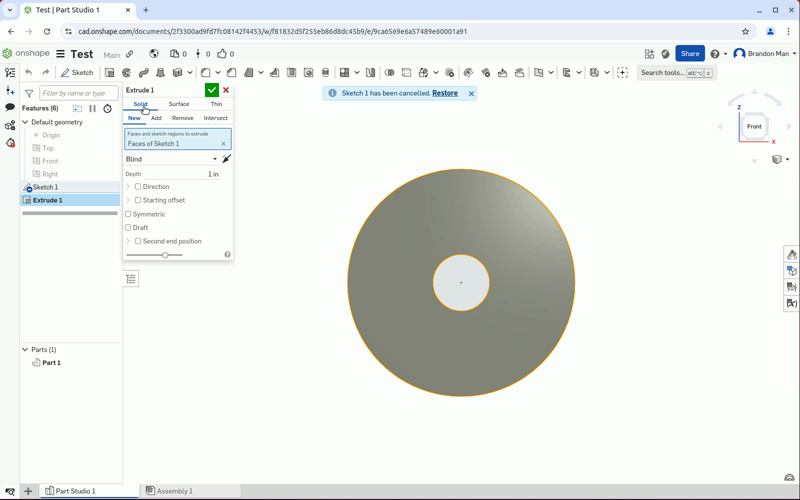
click(143, 106)
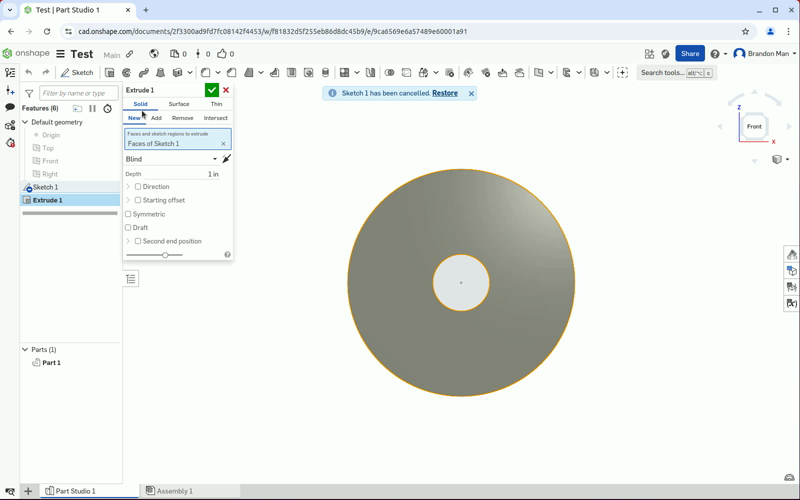
mouse_move(137, 120)
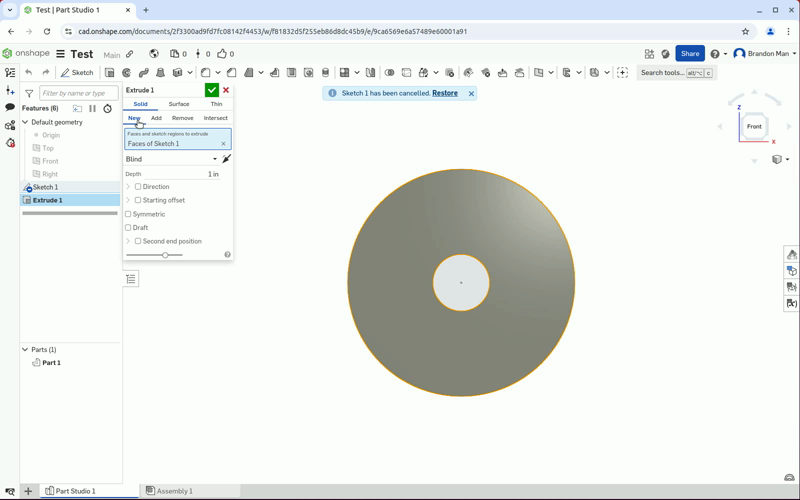
click(137, 120)
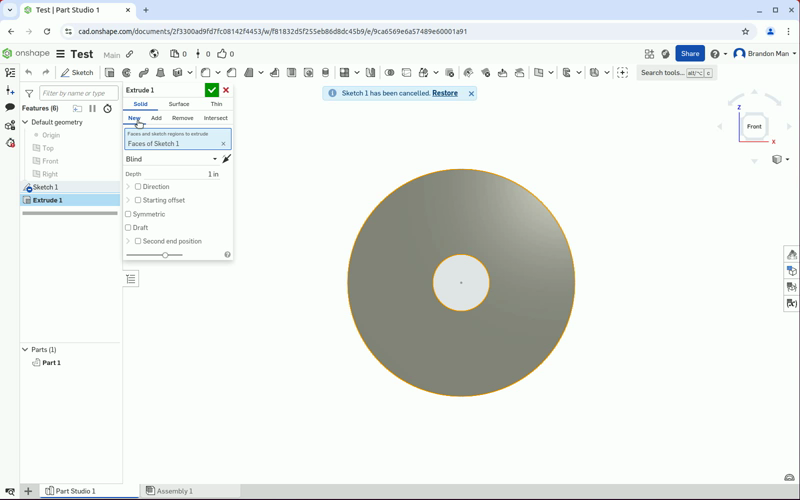
key(tab, 4)
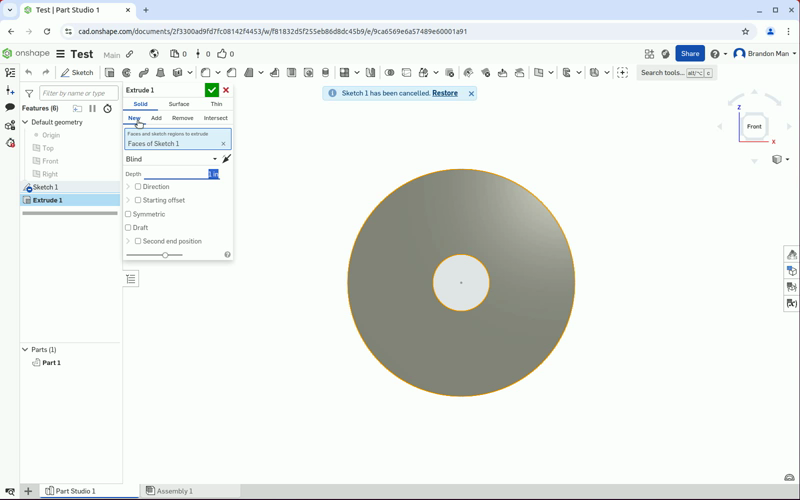
text(23.108)
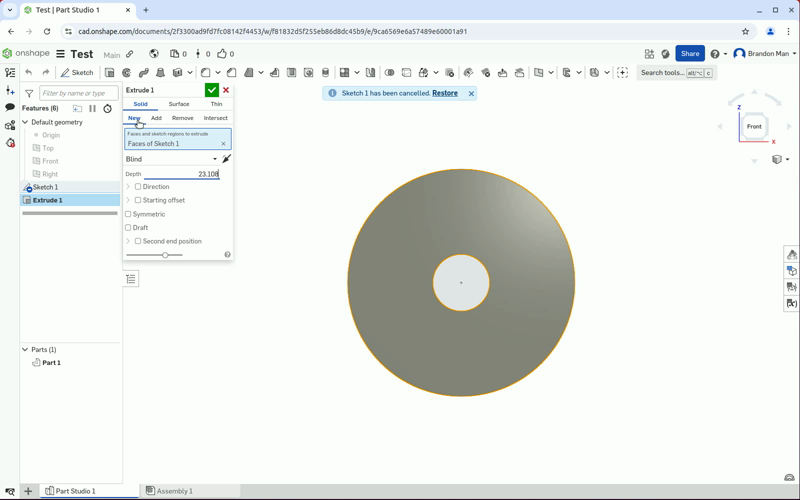
key(enter)
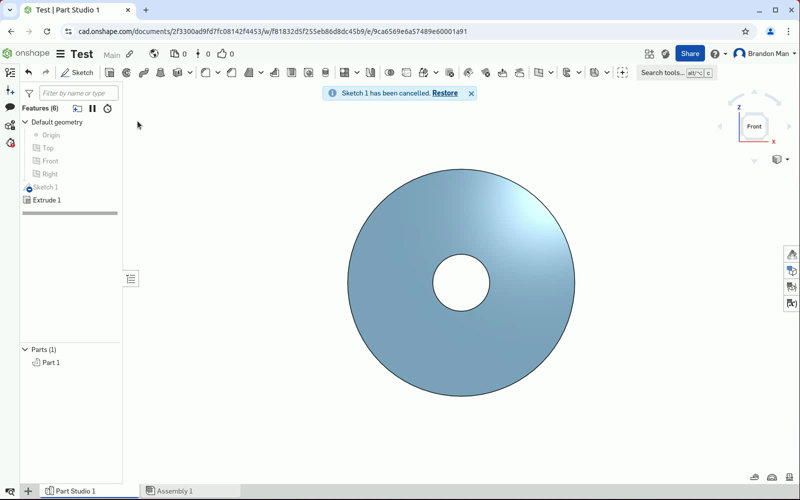
key(shift+h)
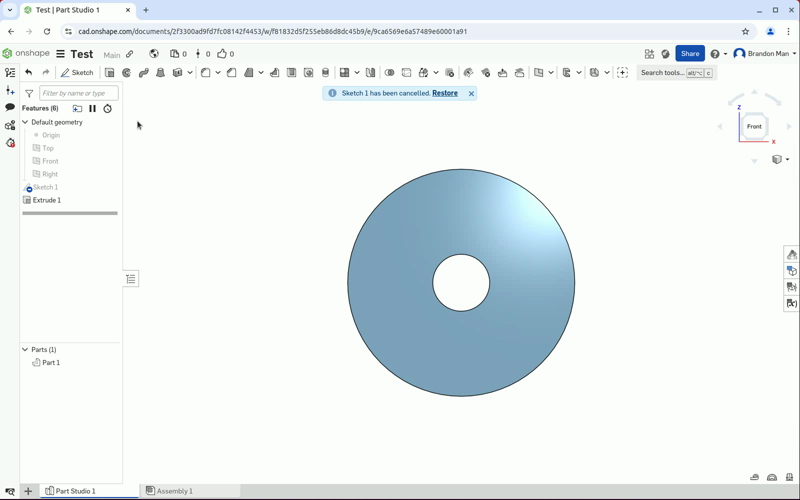
key(shift+h)
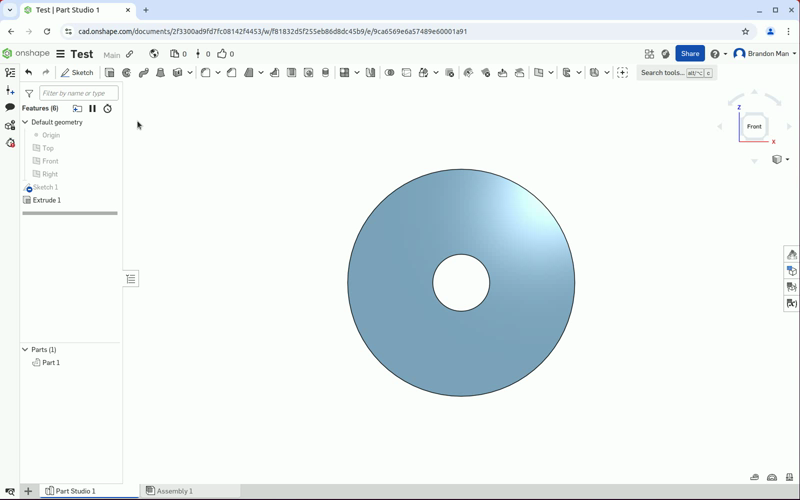
mouse_move(73, 189)
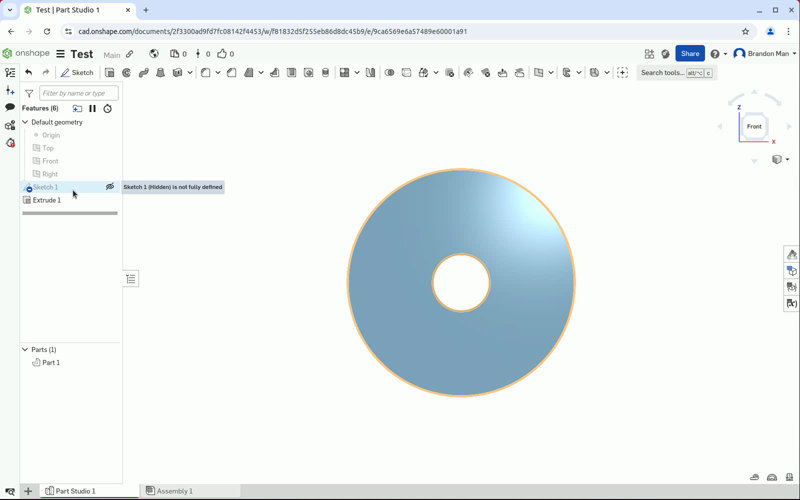
click(73, 189)
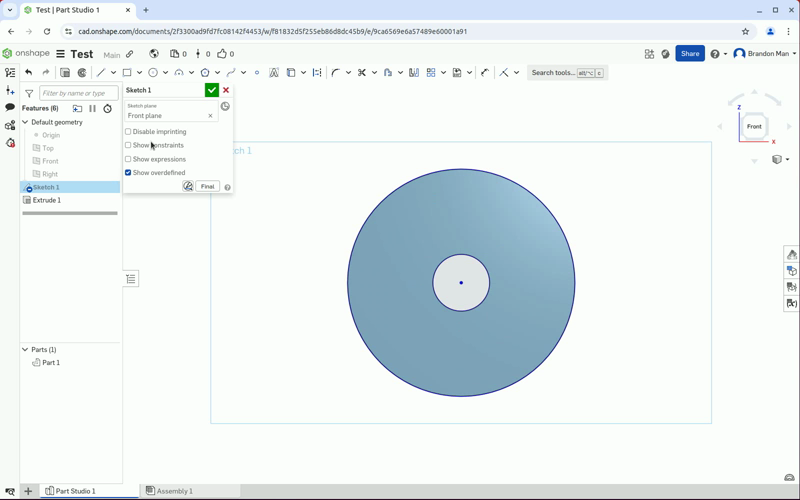
mouse_move(229, 92)
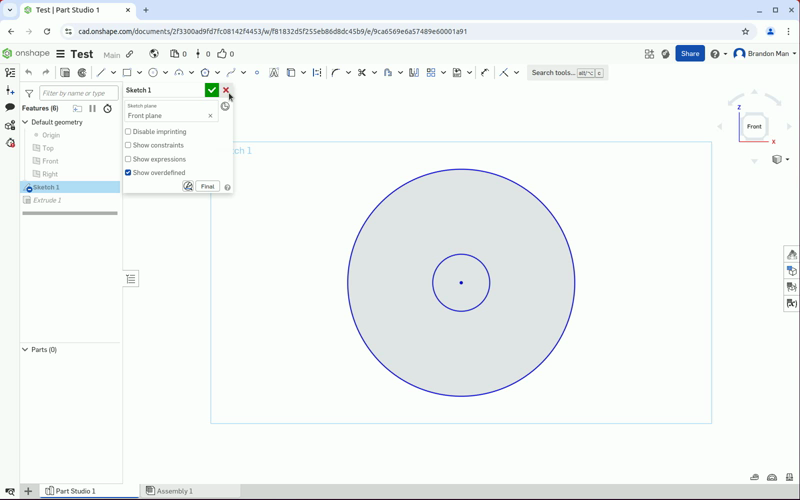
click(229, 92)
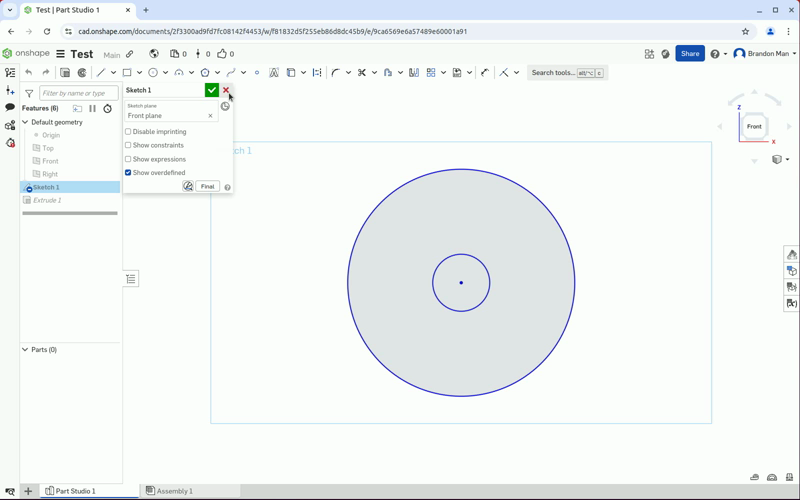
key(shift+s)
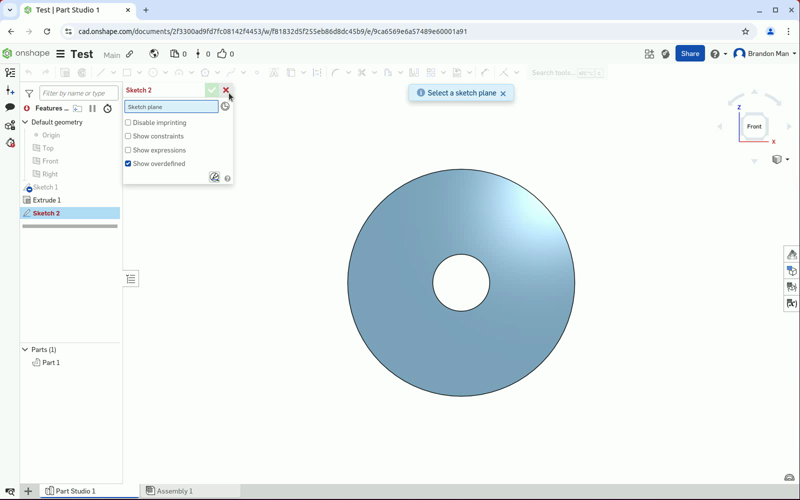
mouse_move(73, 163)
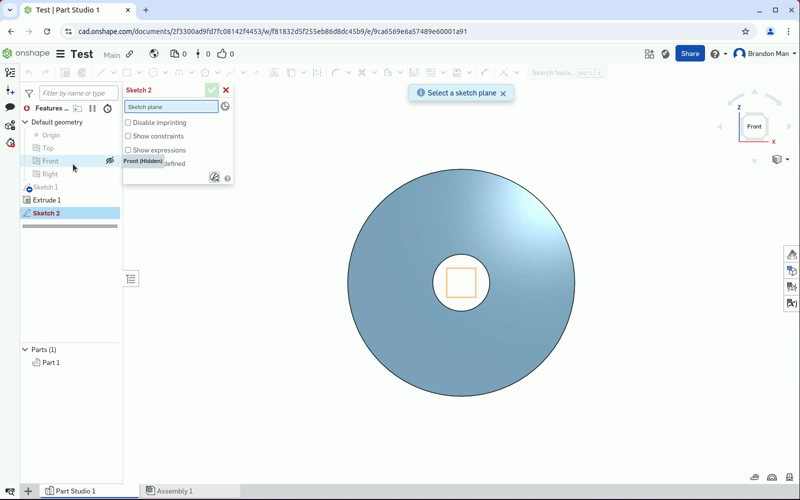
click(73, 163)
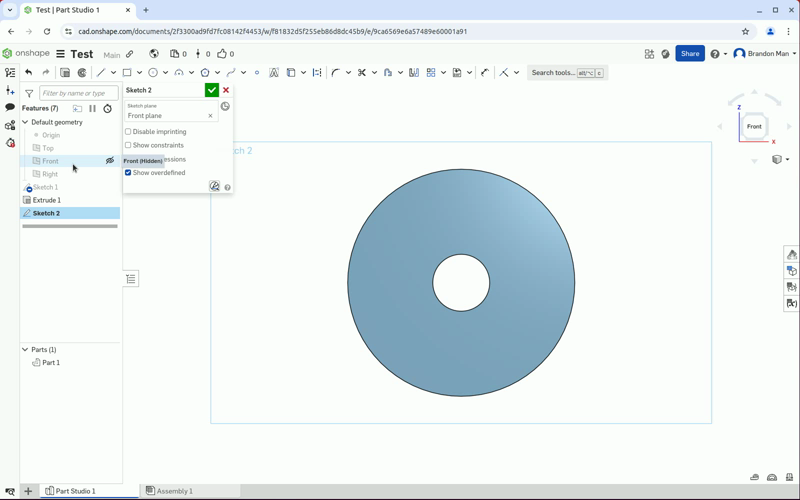
mouse_move(73, 352)
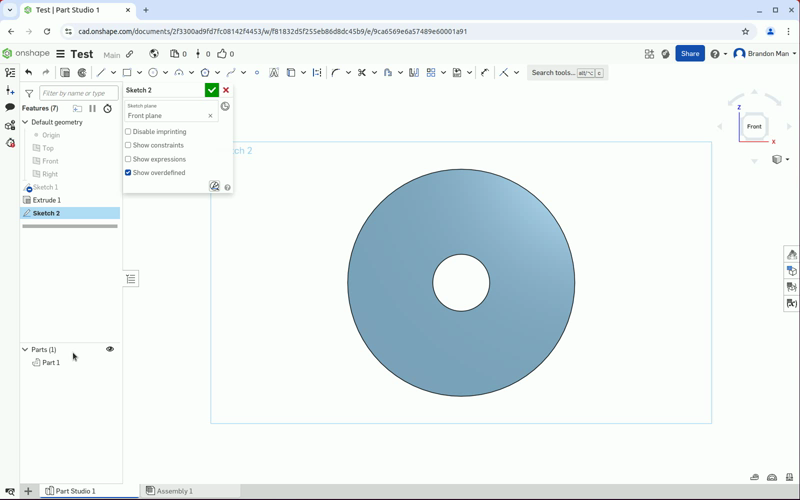
key(y)
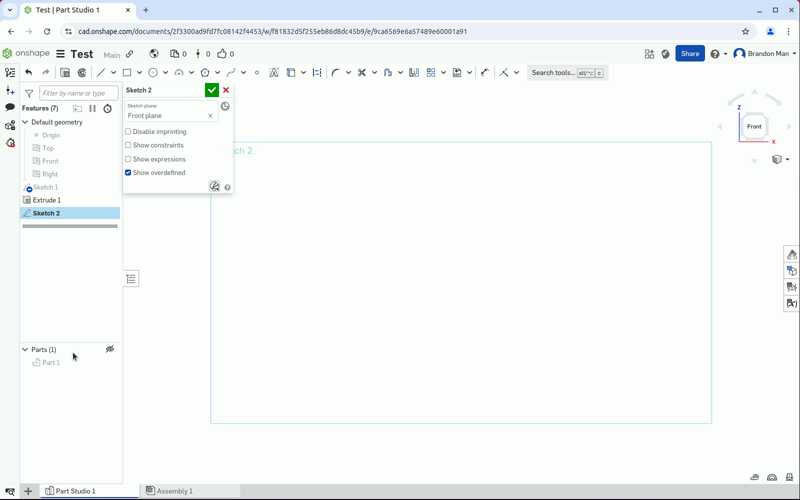
key(c)
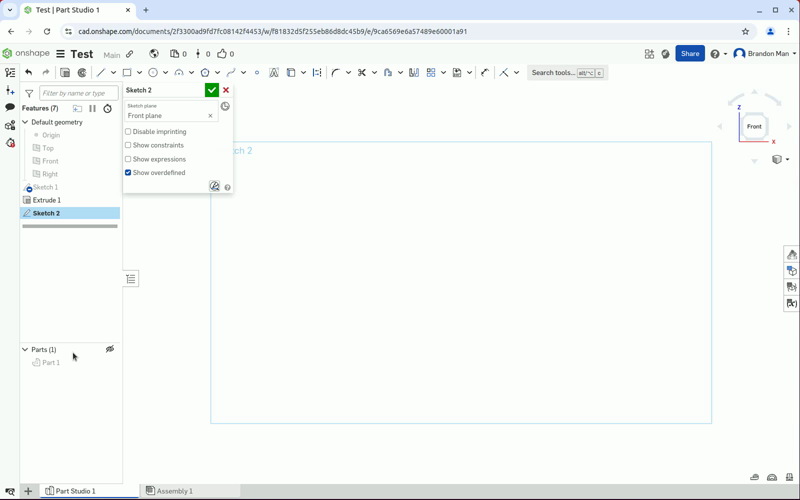
key_down(shift)
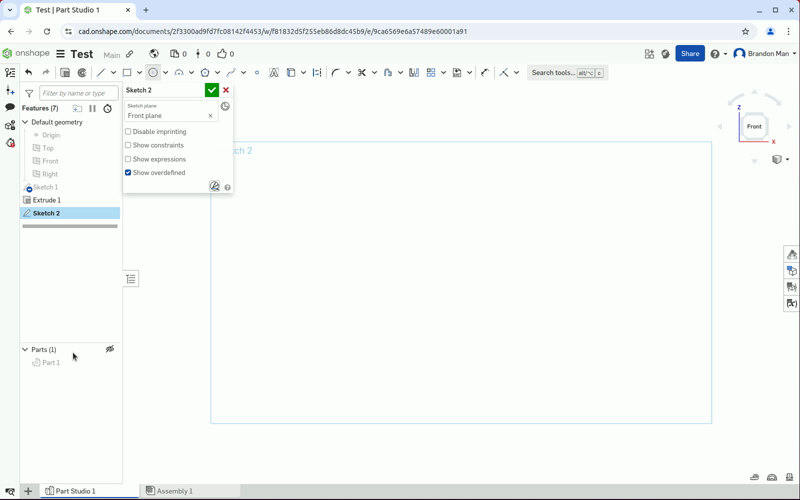
mouse_move(460, 282)
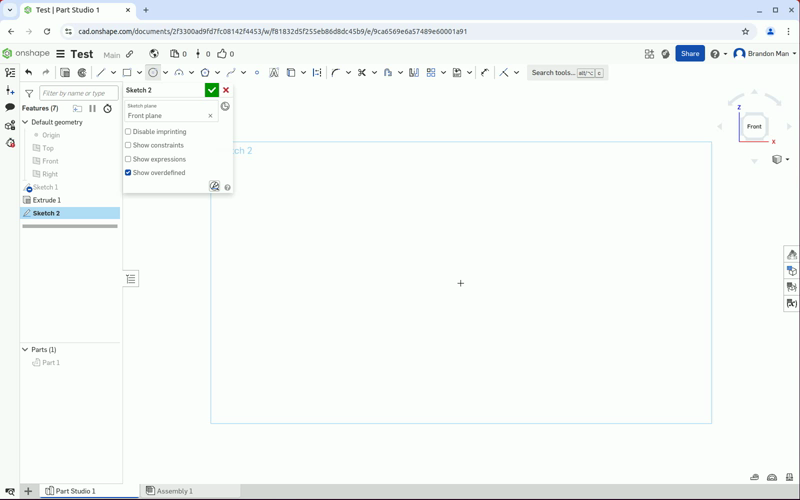
click(460, 282)
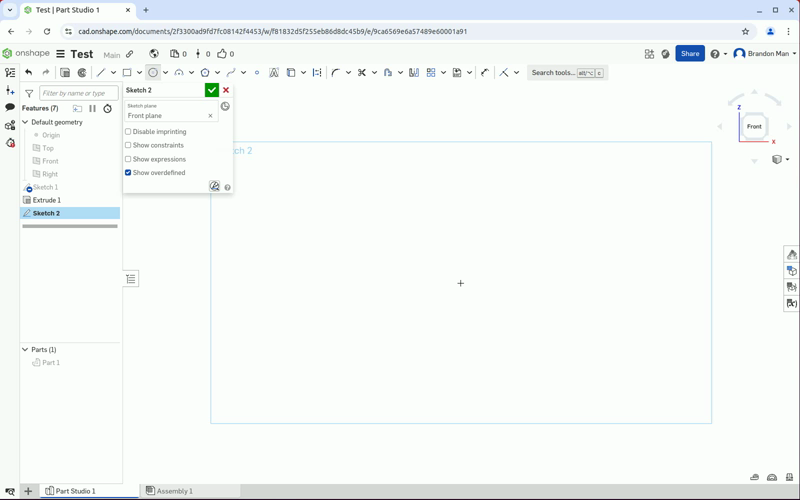
key_up(shift)
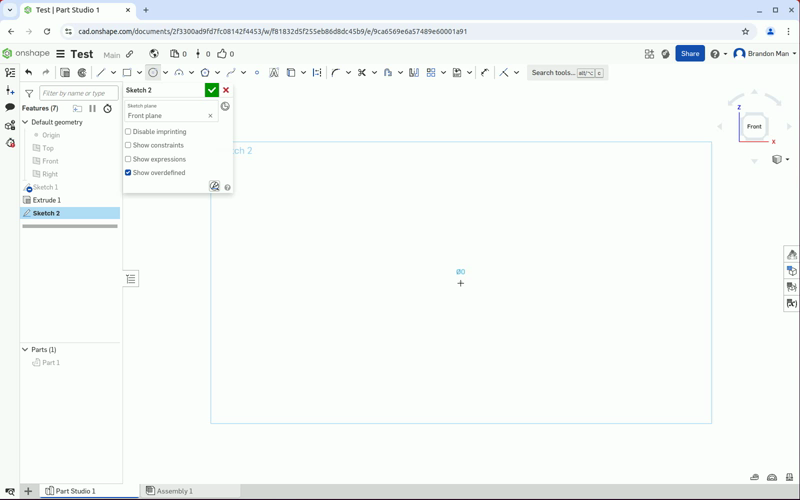
mouse_move(476, 282)
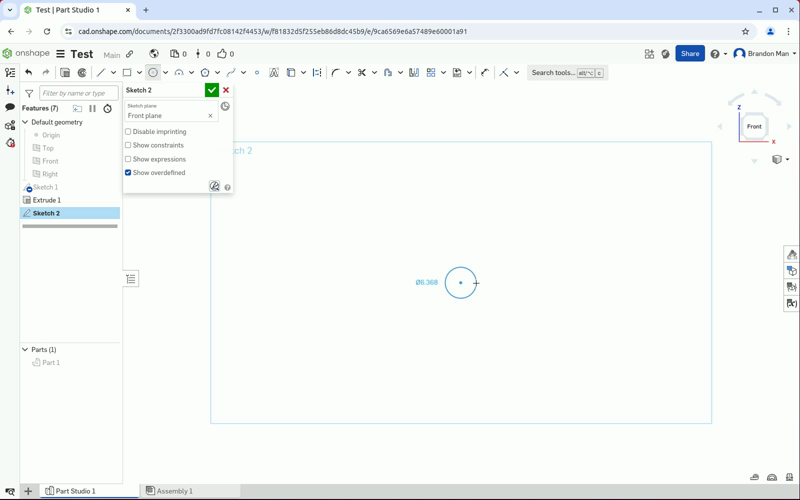
click(476, 282)
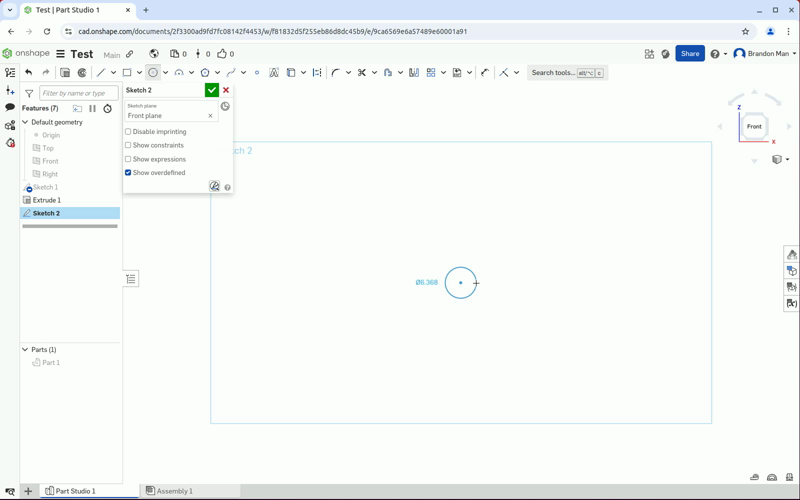
key(esc)
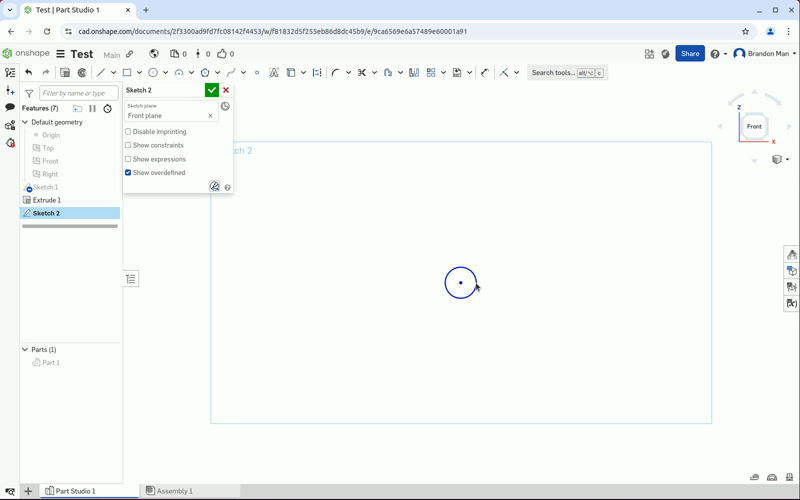
mouse_move(453, 289)
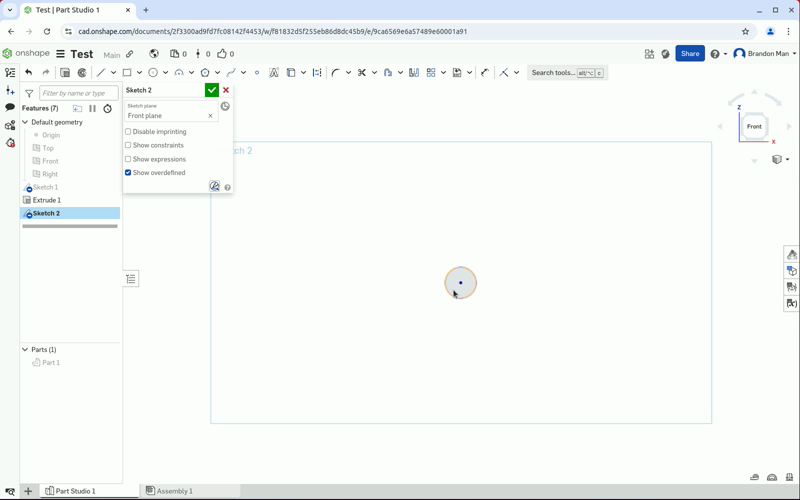
scroll(6)
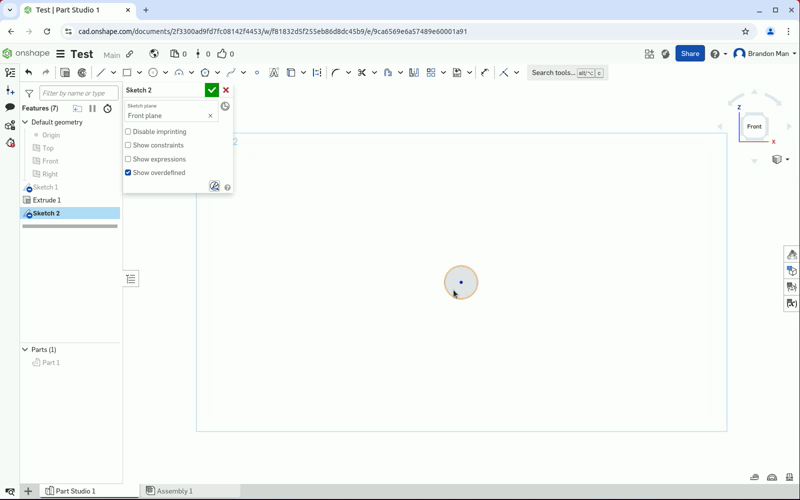
scroll(6)
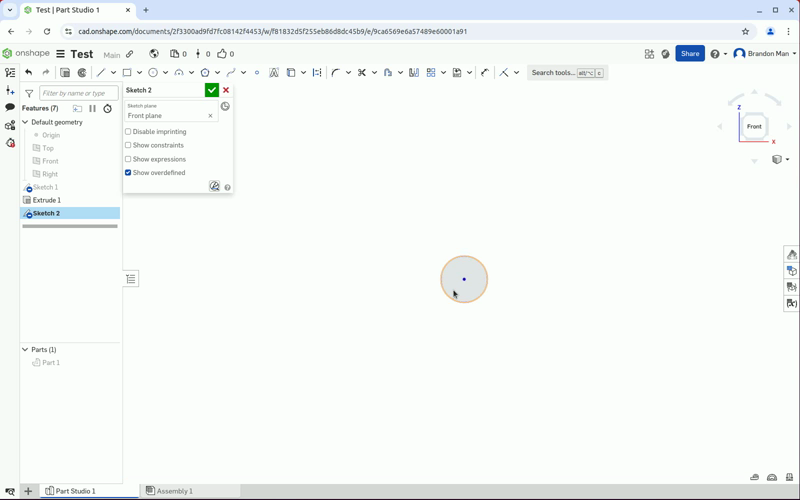
scroll(6)
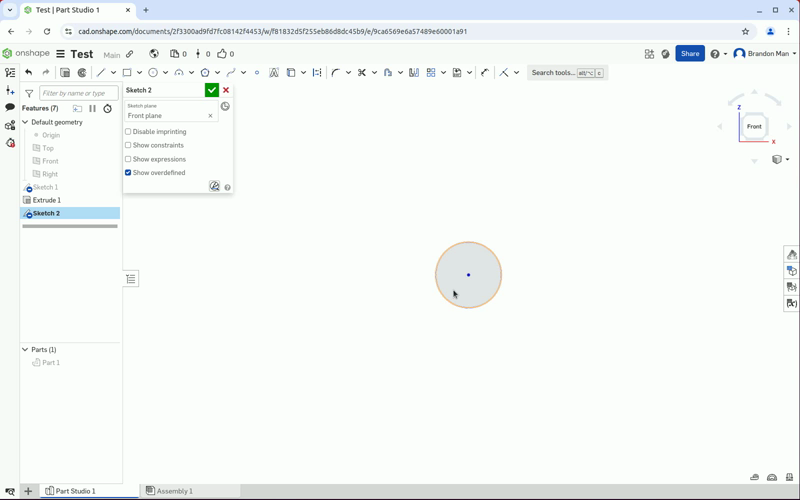
scroll(6)
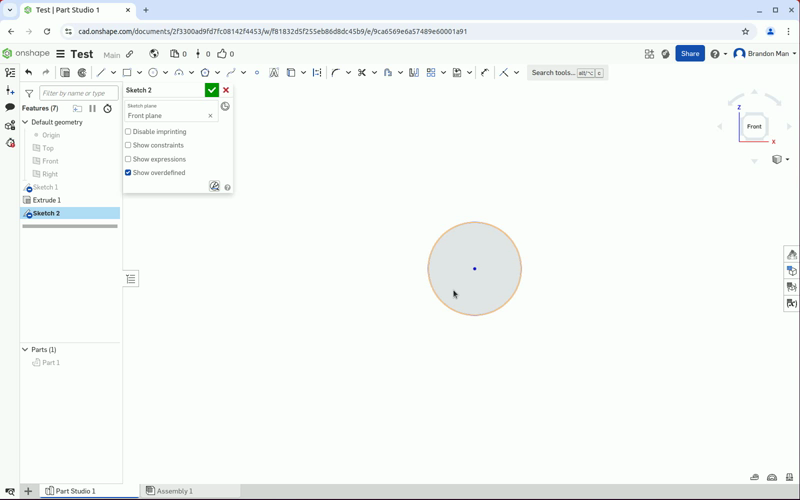
scroll(6)
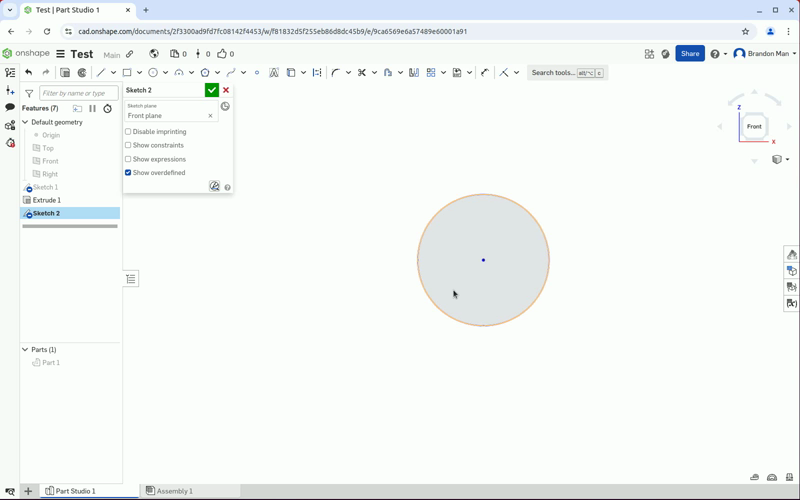
scroll(6)
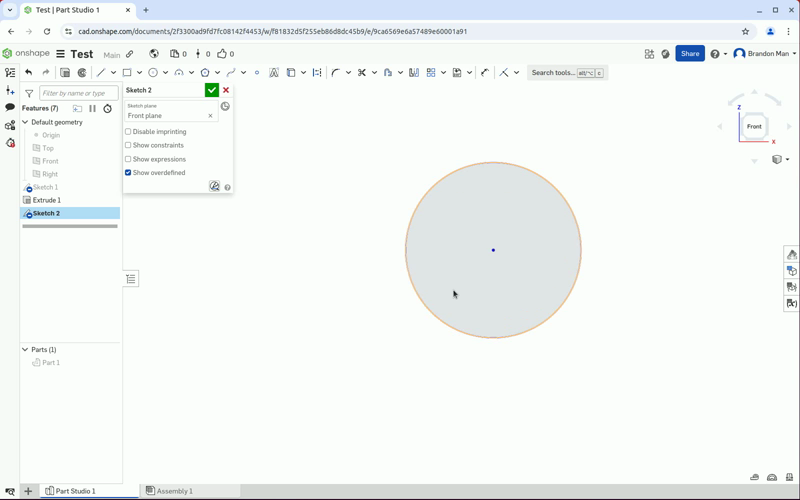
scroll(6)
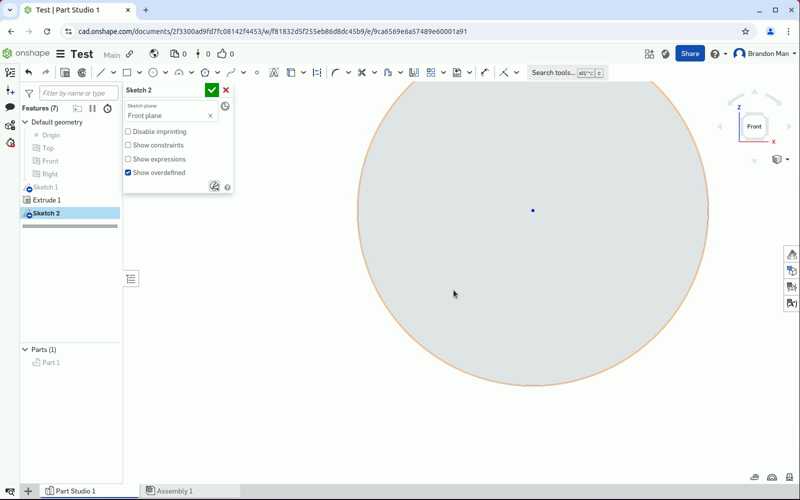
click(453, 289)
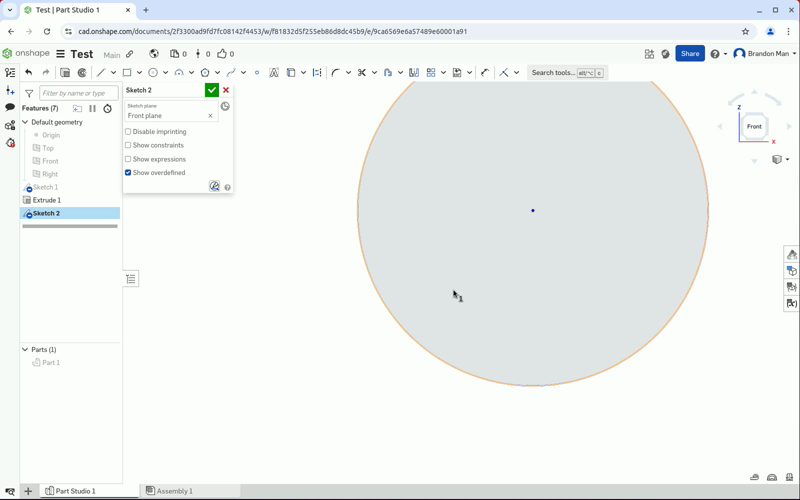
scroll(-6)
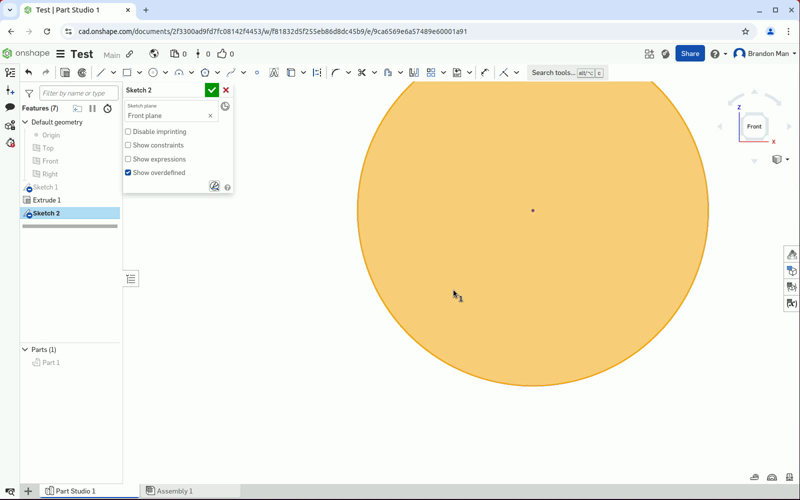
scroll(-6)
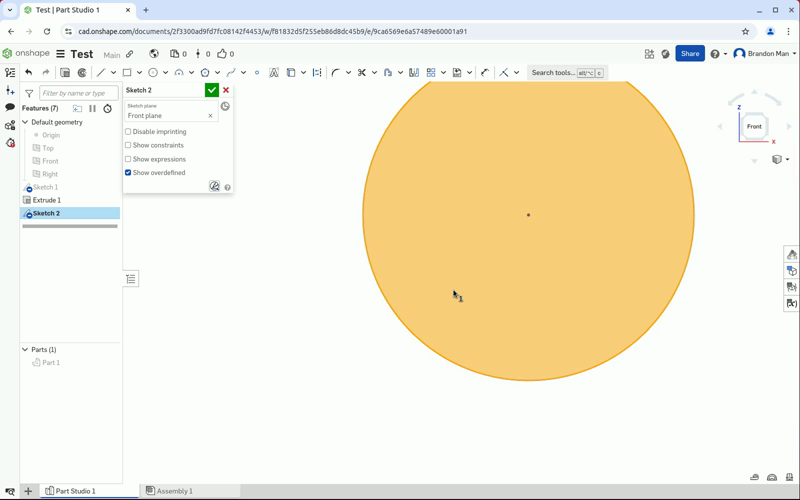
scroll(-6)
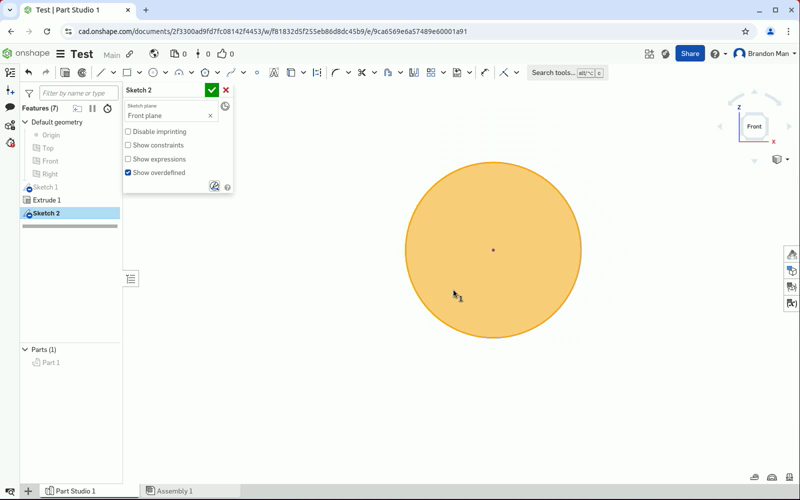
scroll(-6)
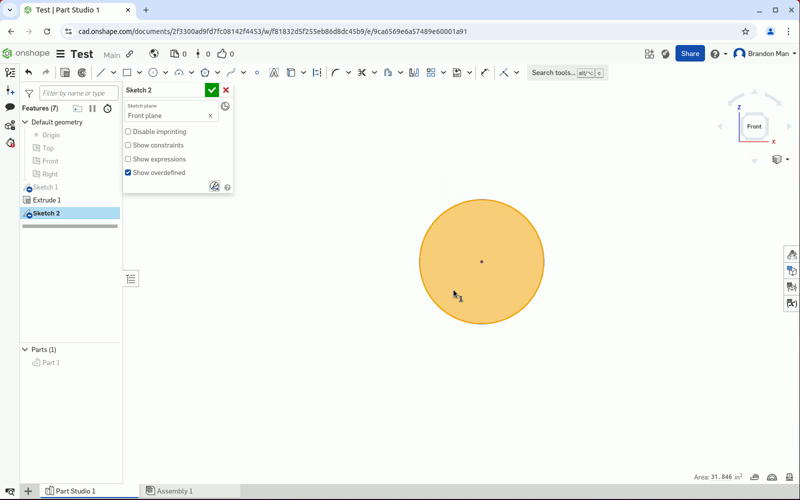
scroll(-6)
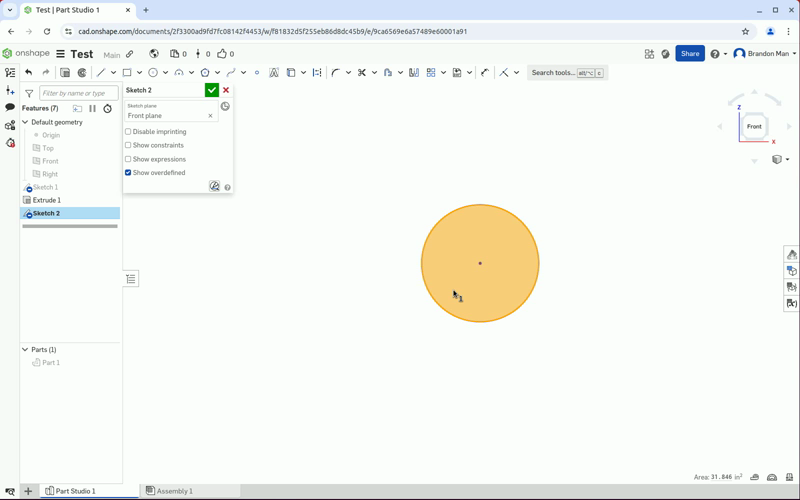
scroll(-6)
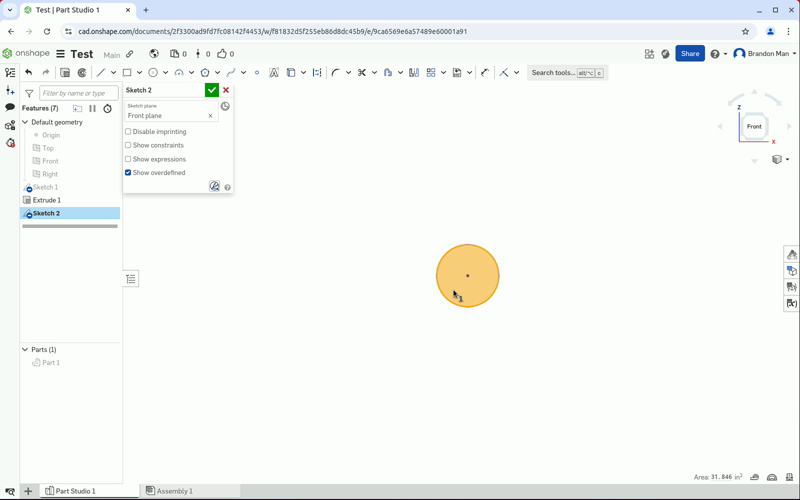
scroll(-6)
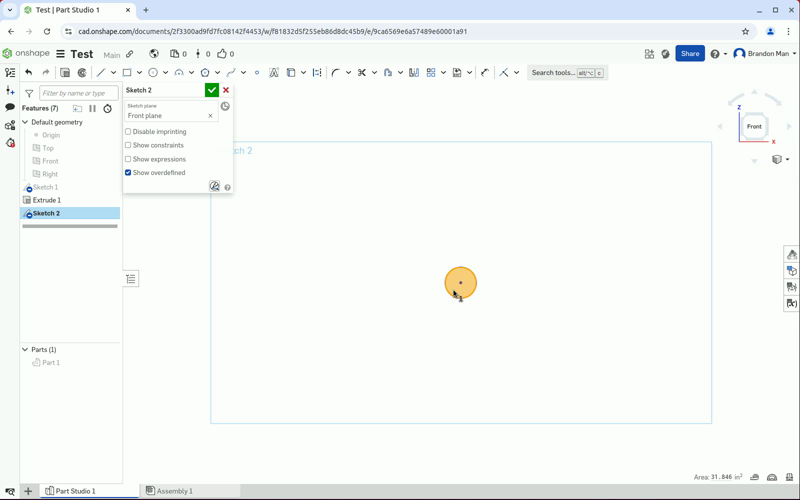
mouse_move(73, 352)
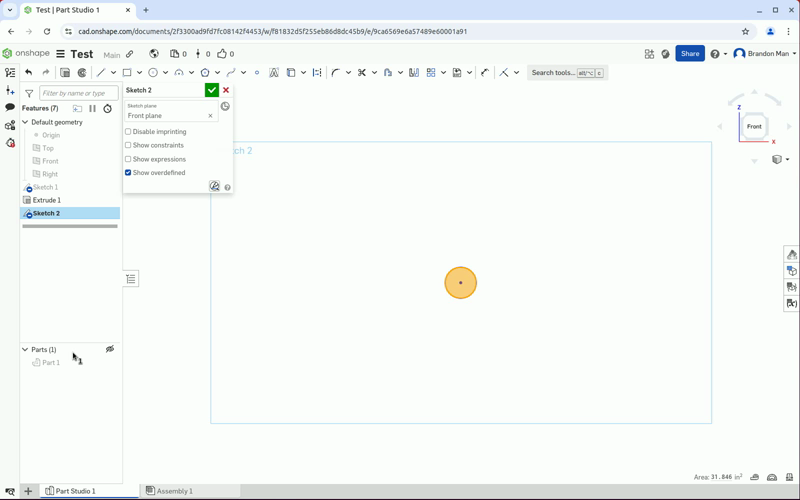
key(shift+y)
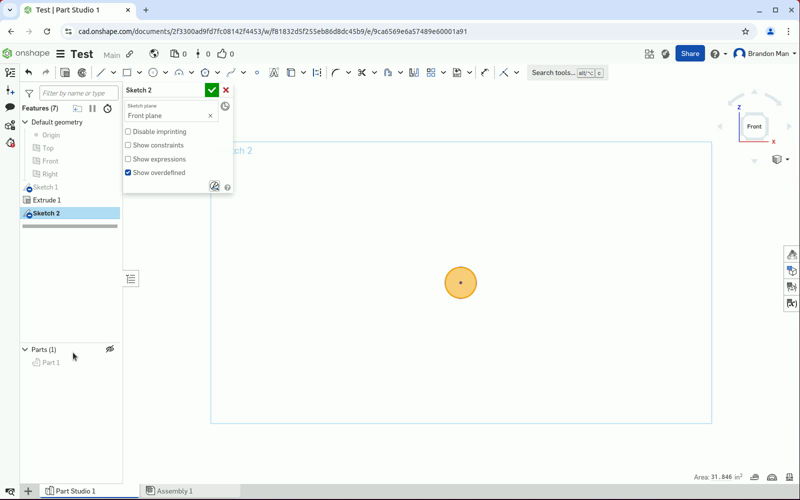
key(shift+e)
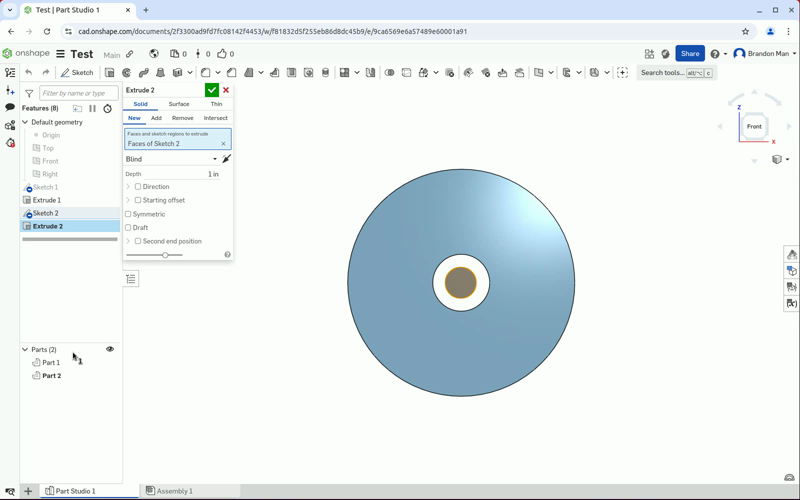
mouse_move(143, 106)
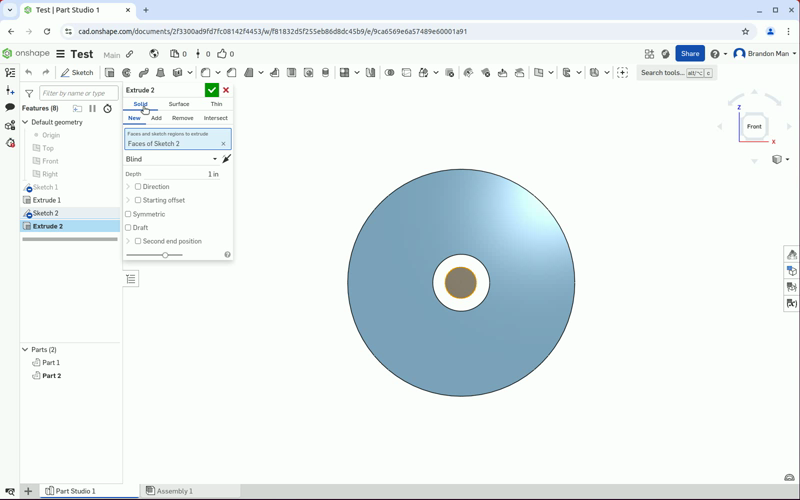
click(143, 106)
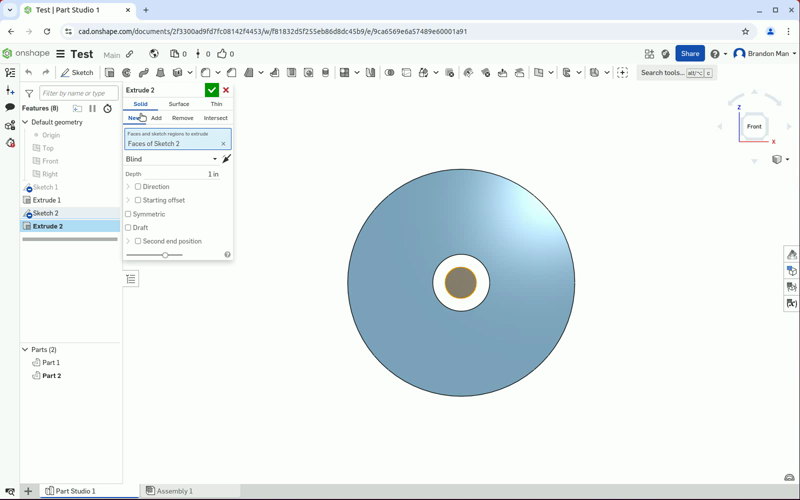
mouse_move(137, 120)
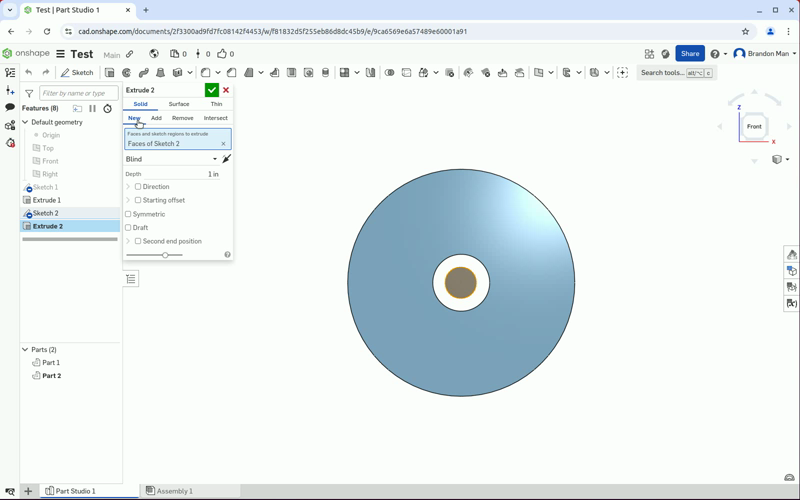
click(137, 120)
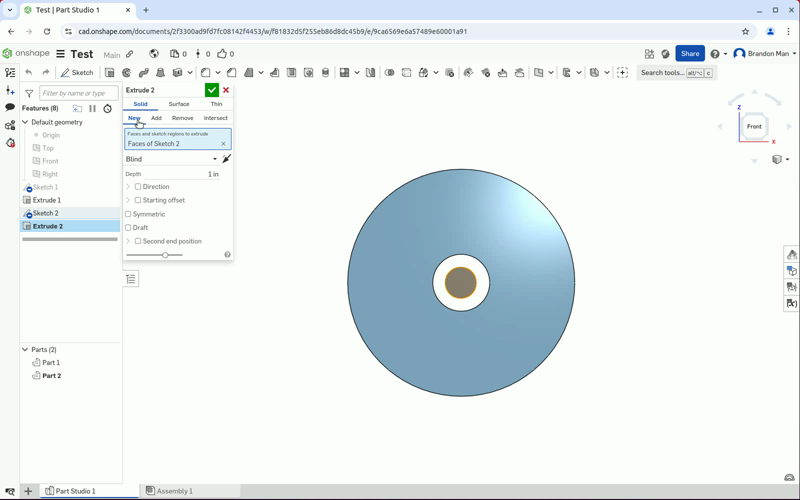
key(tab, 4)
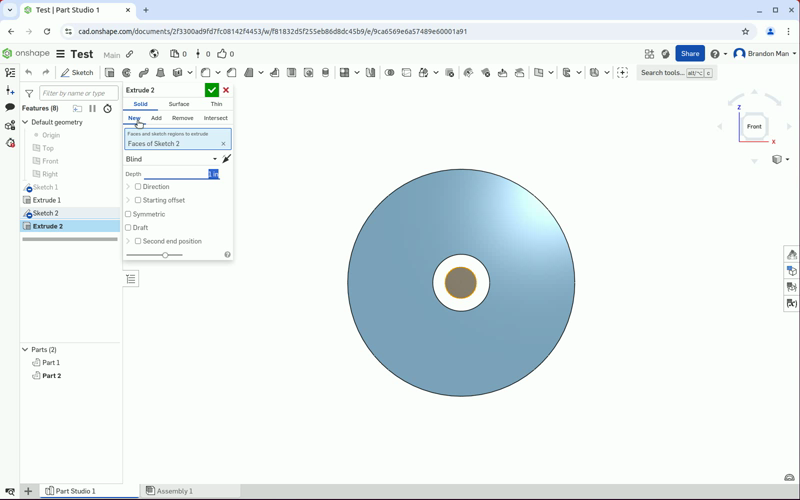
text(5.777)
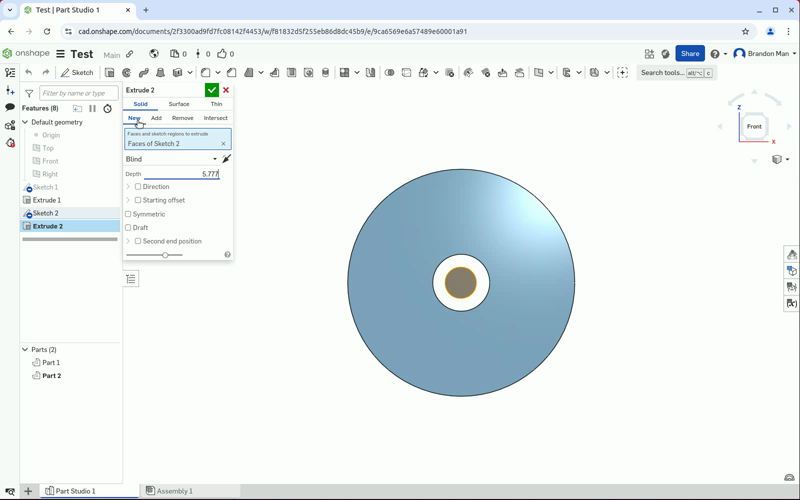
key(enter)
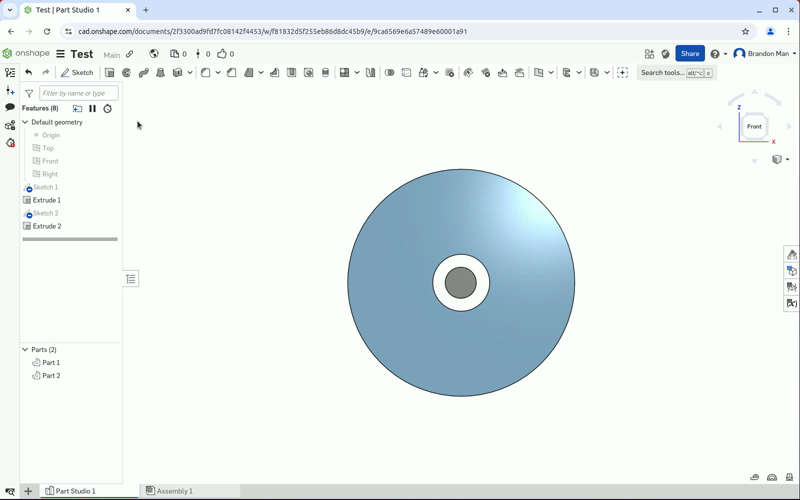
key(shift+h)
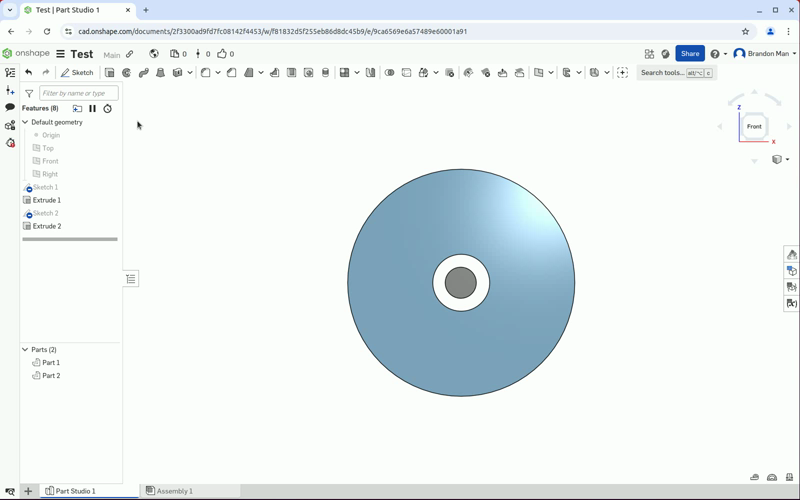
key(shift+h)
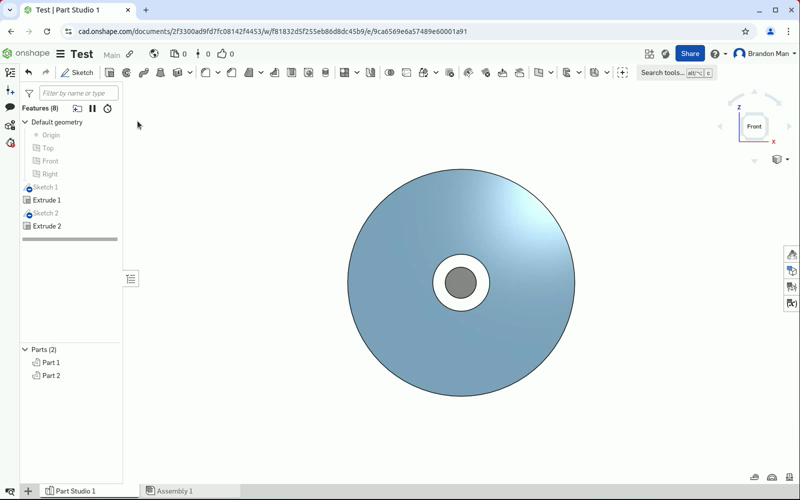
mouse_move(73, 189)
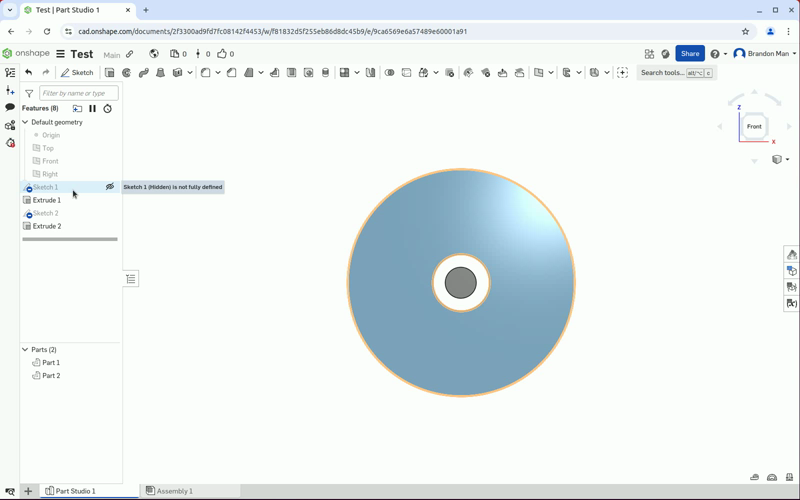
click(73, 189)
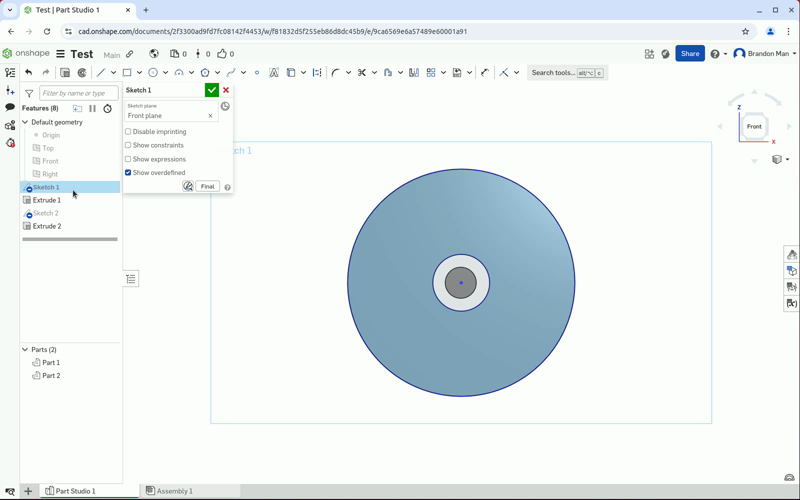
mouse_move(229, 92)
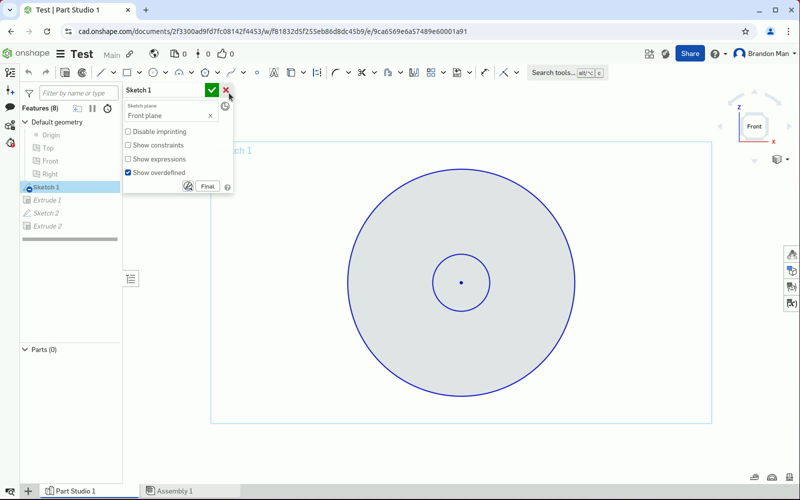
click(229, 92)
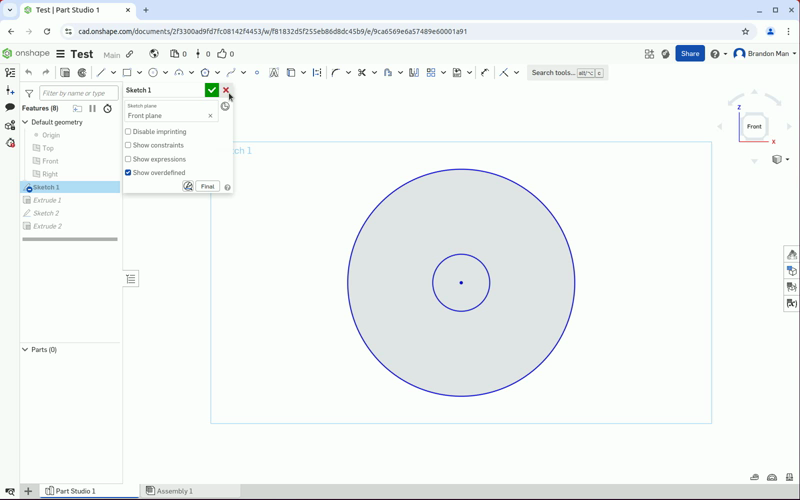
key(shift+s)
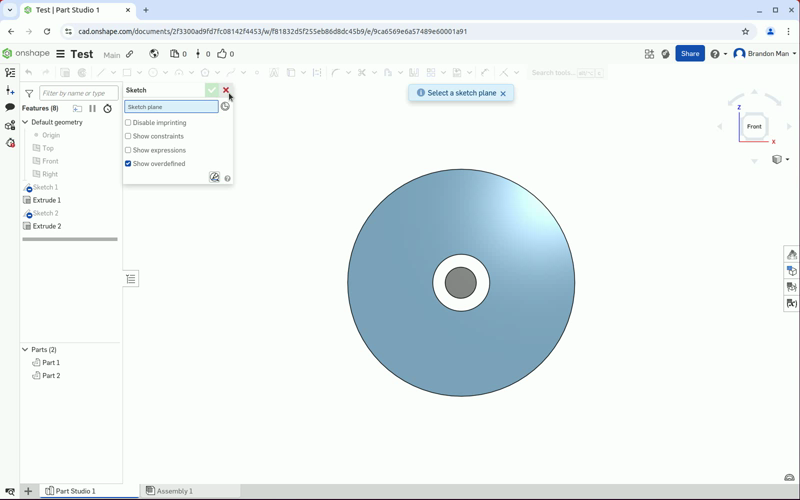
mouse_move(73, 163)
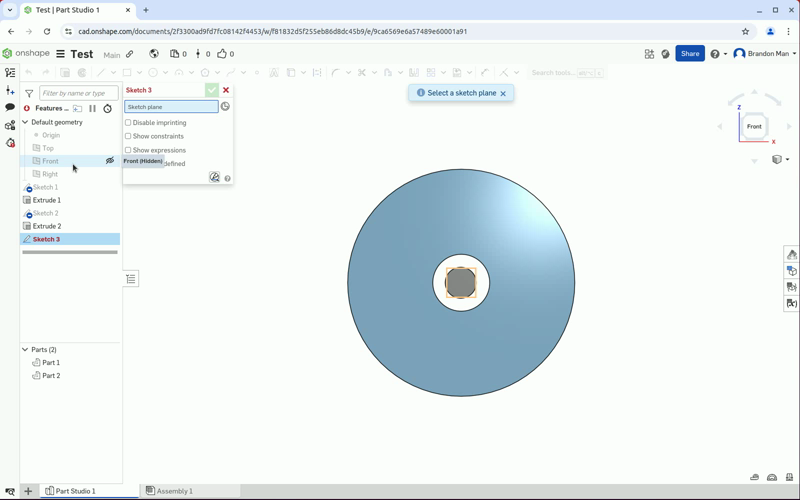
click(73, 163)
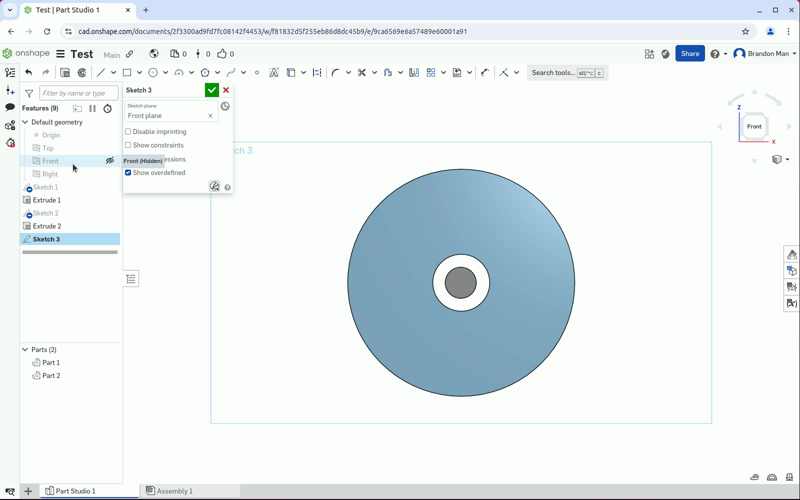
mouse_move(73, 352)
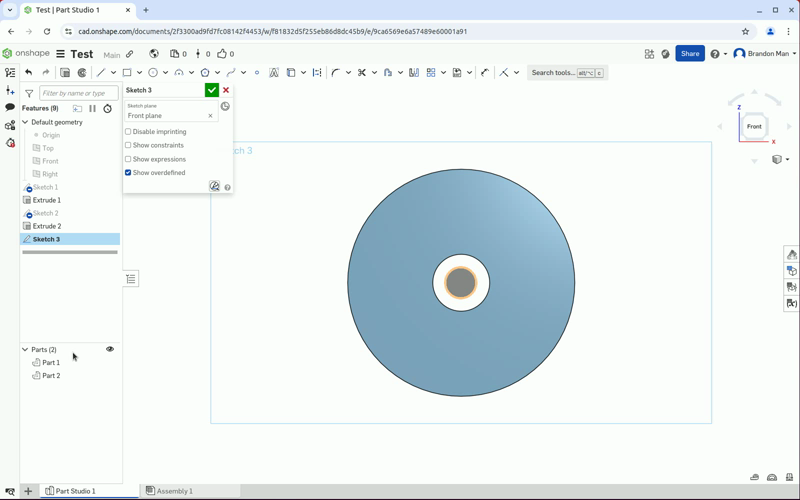
key(y)
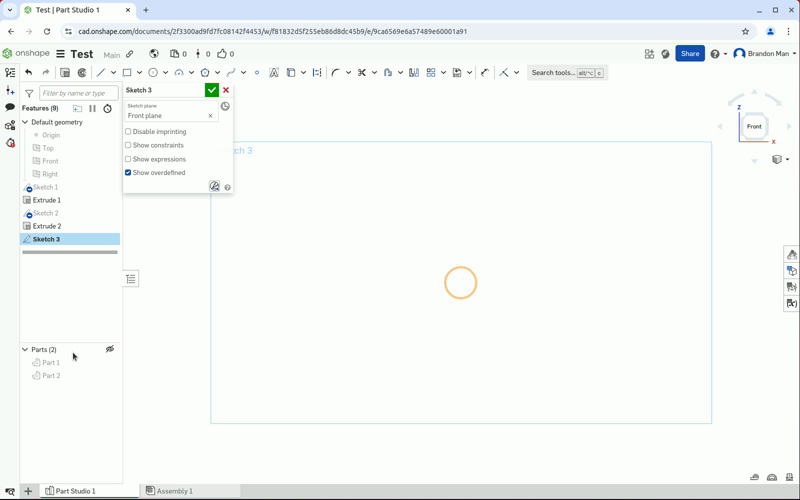
key(c)
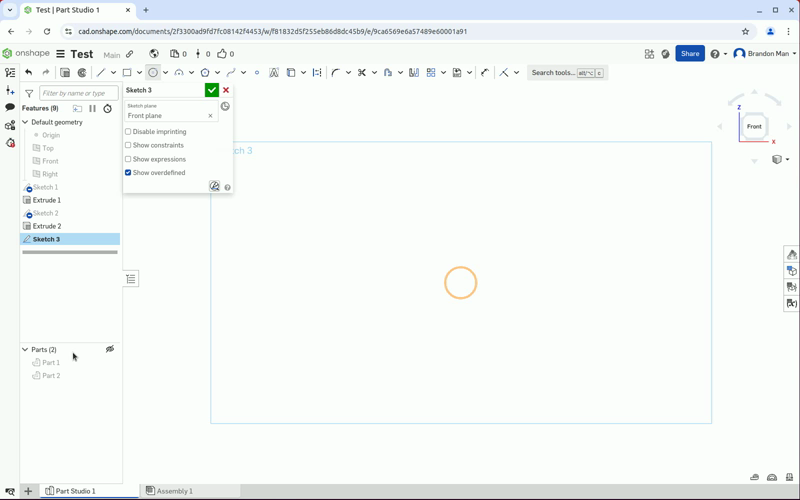
key_down(shift)
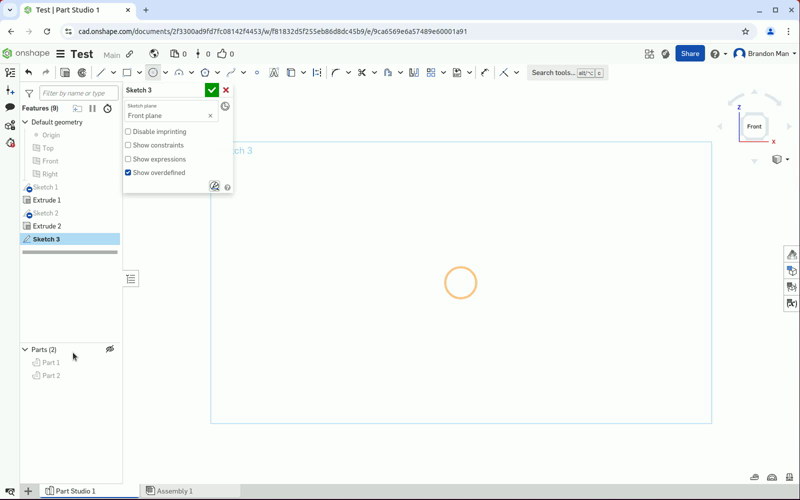
mouse_move(461, 282)
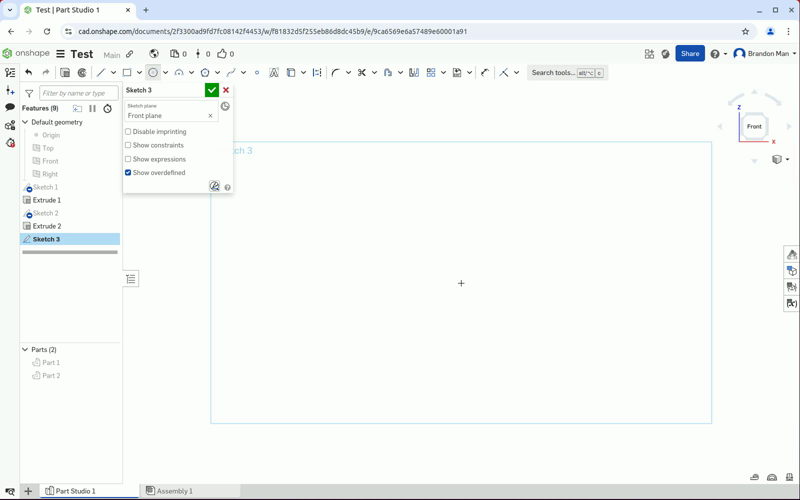
click(461, 282)
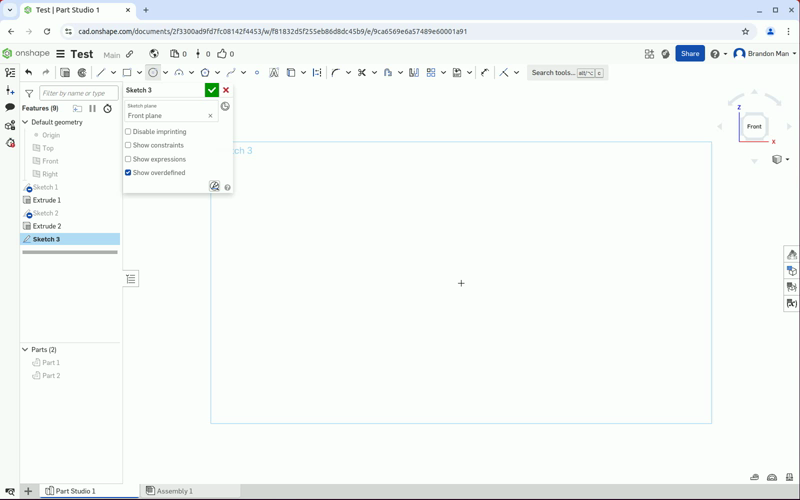
key_up(shift)
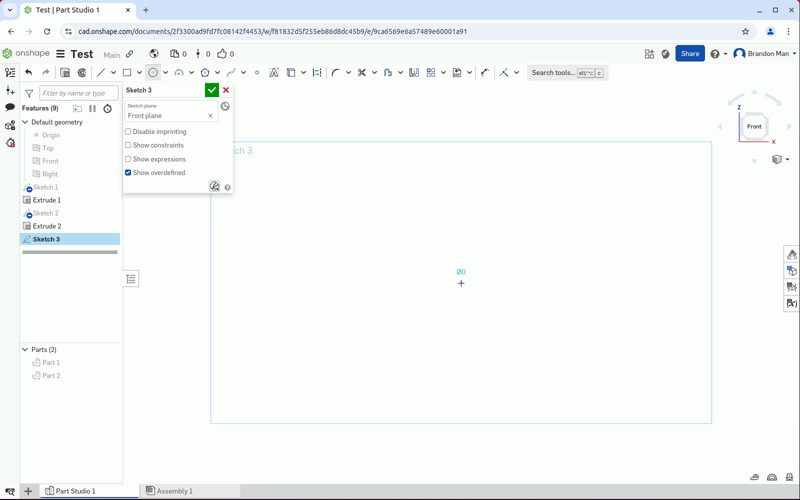
mouse_move(574, 282)
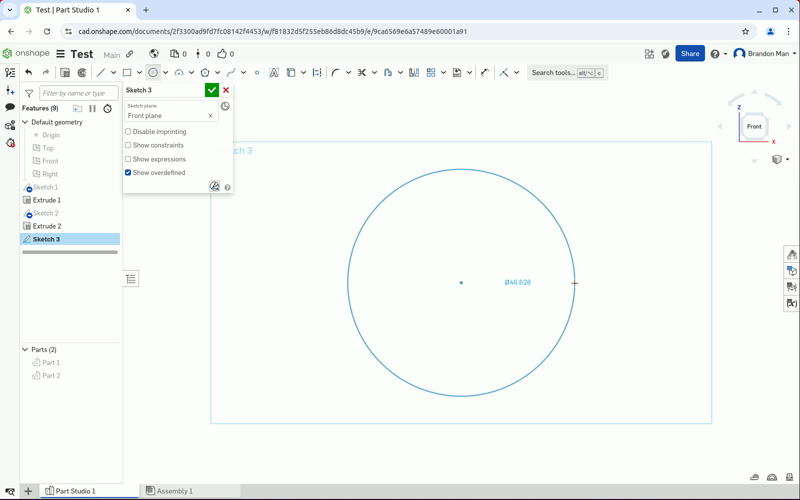
click(574, 282)
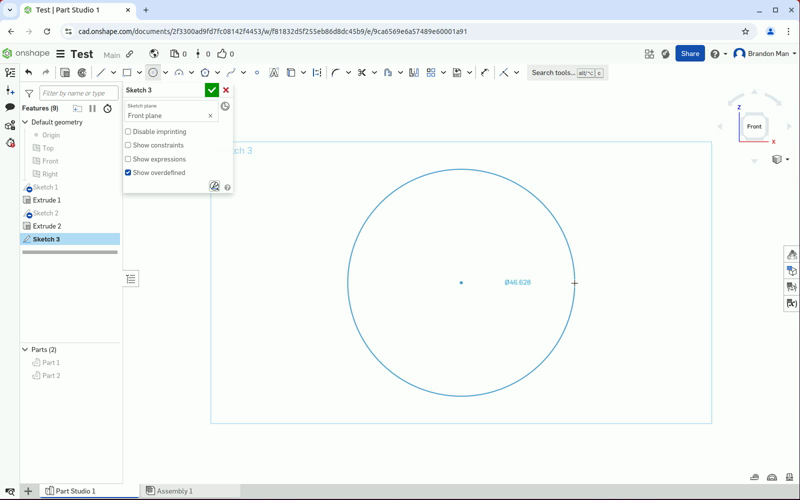
key(esc)
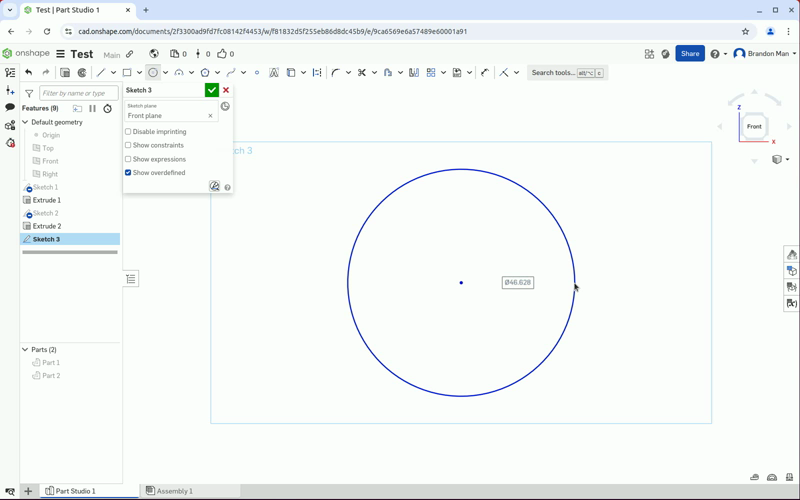
key(c)
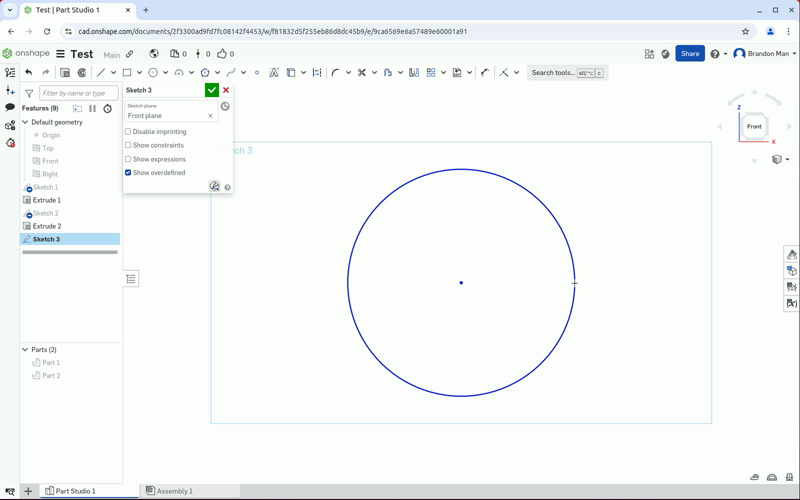
key_down(shift)
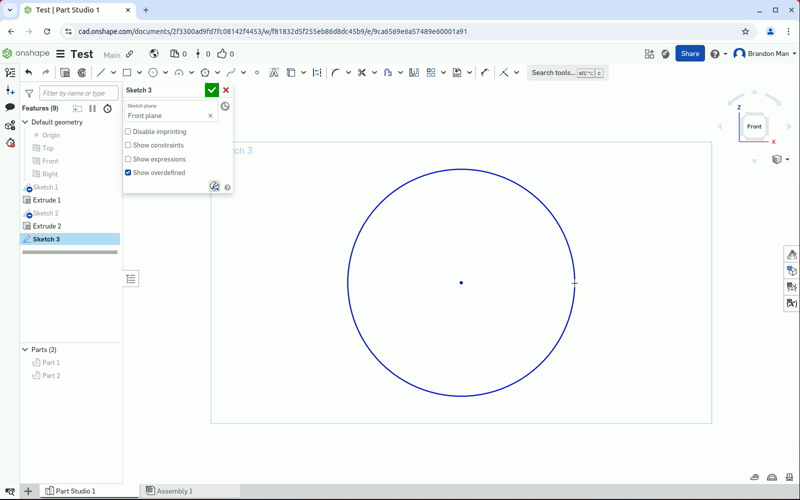
mouse_move(461, 282)
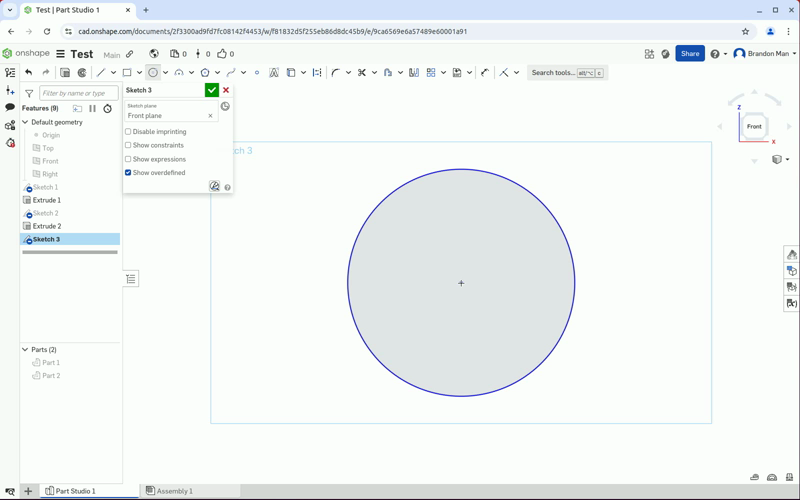
click(461, 282)
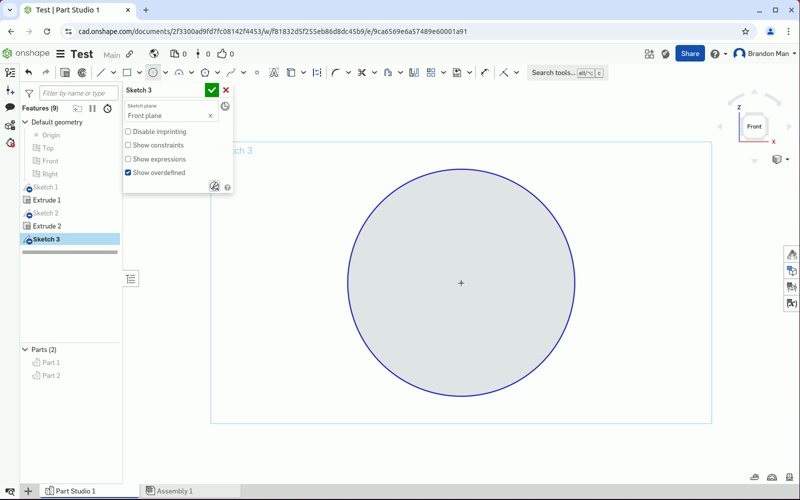
key_up(shift)
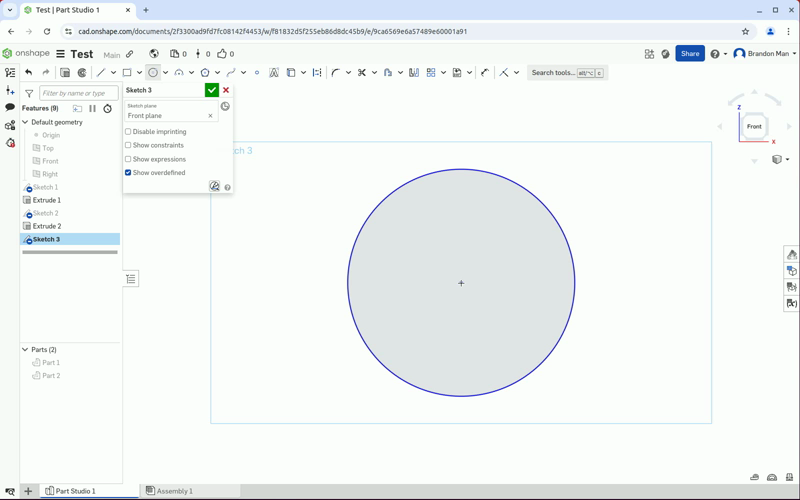
mouse_move(567, 282)
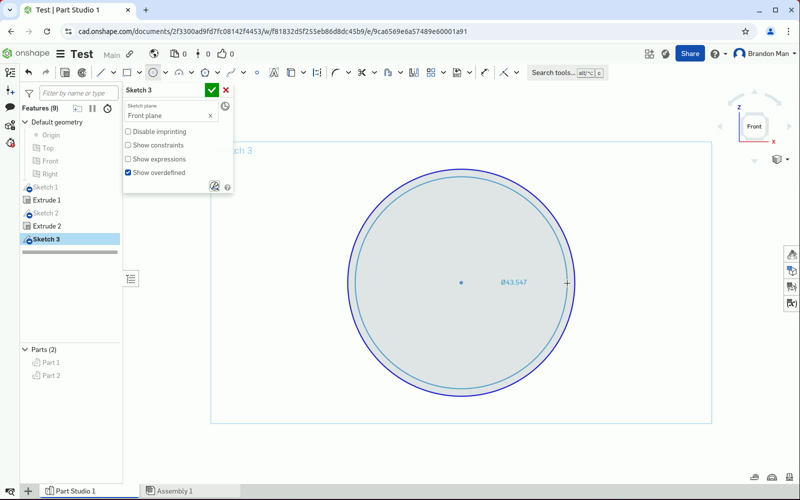
click(567, 282)
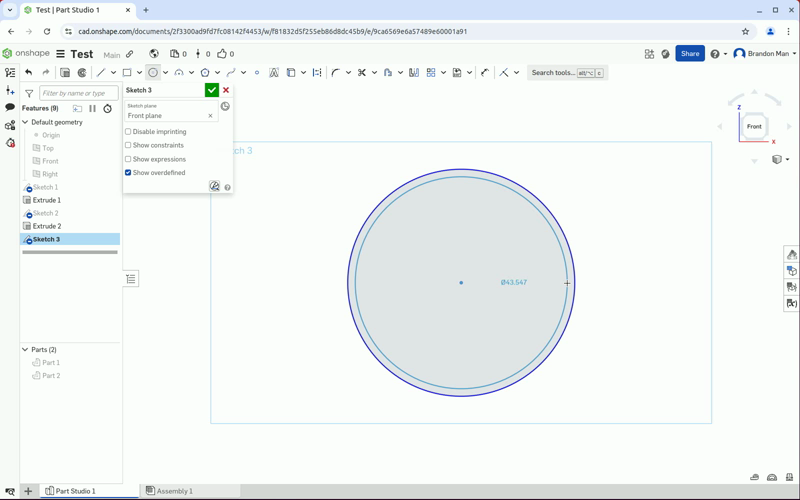
key(esc)
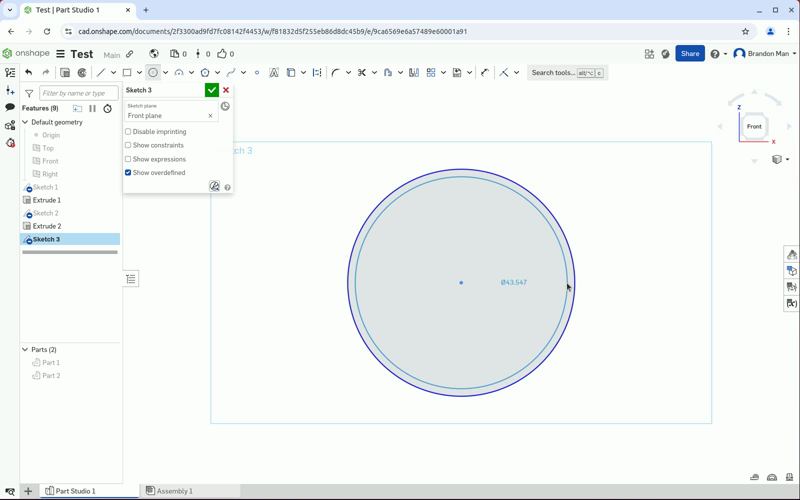
mouse_move(557, 230)
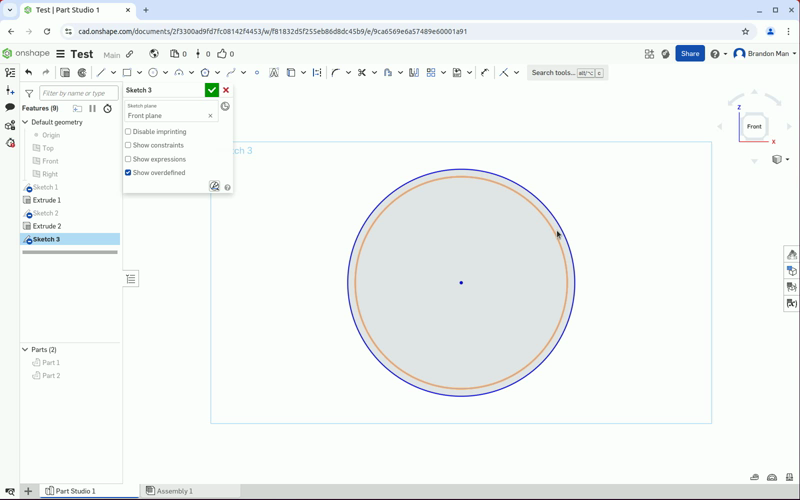
click(557, 230)
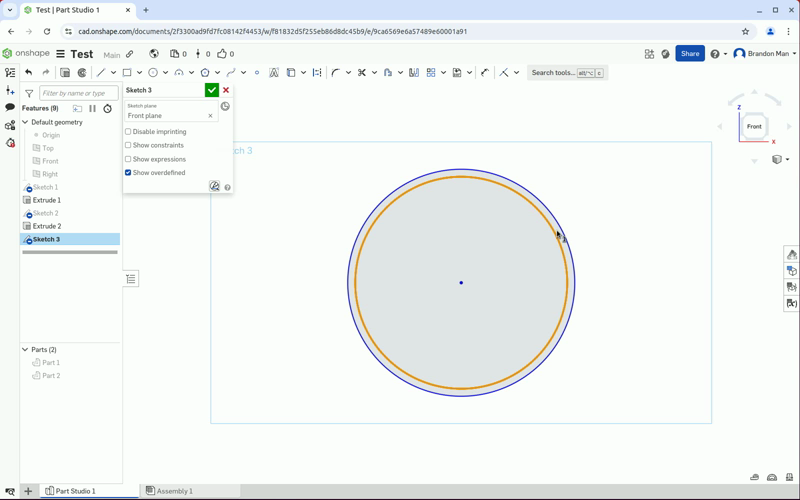
mouse_move(73, 352)
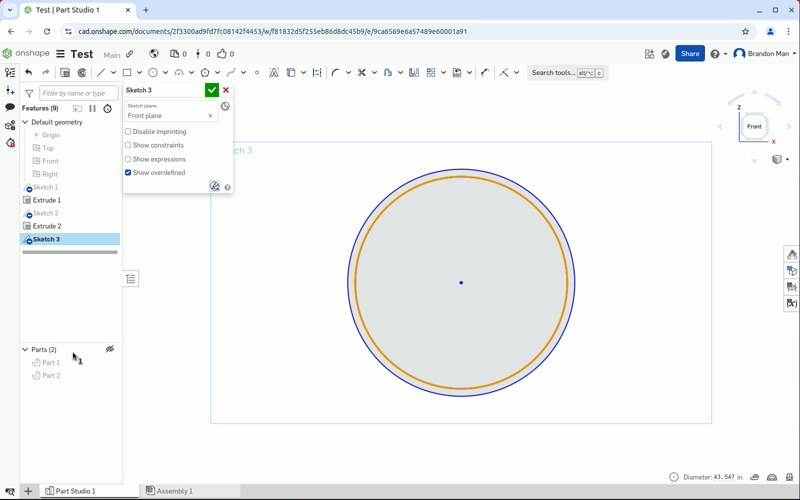
key(shift+y)
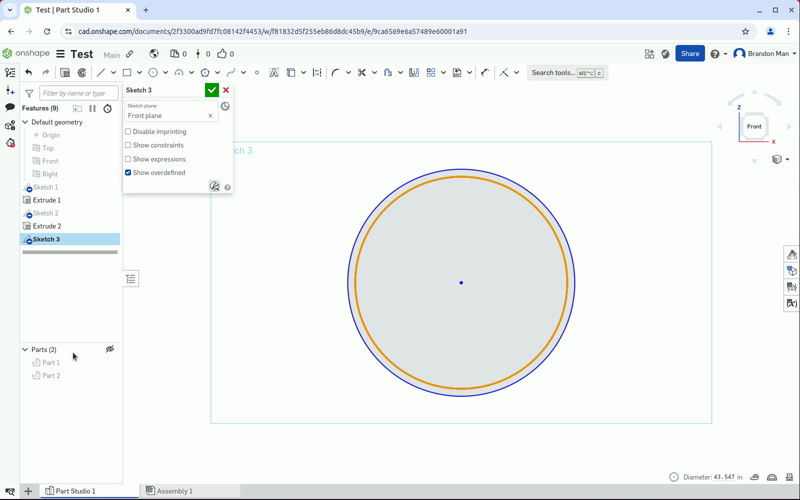
key(shift+e)
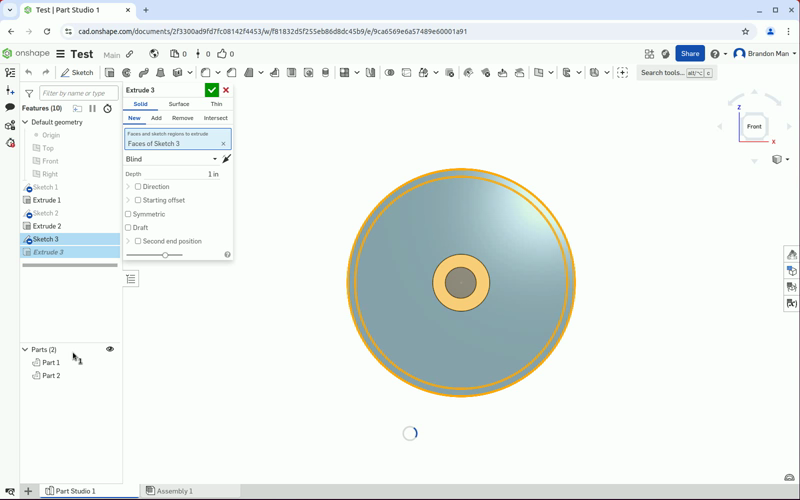
mouse_move(143, 106)
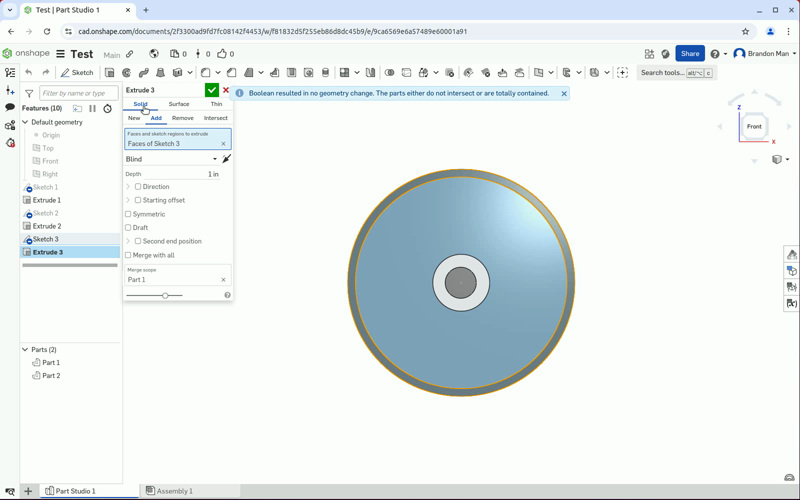
click(143, 106)
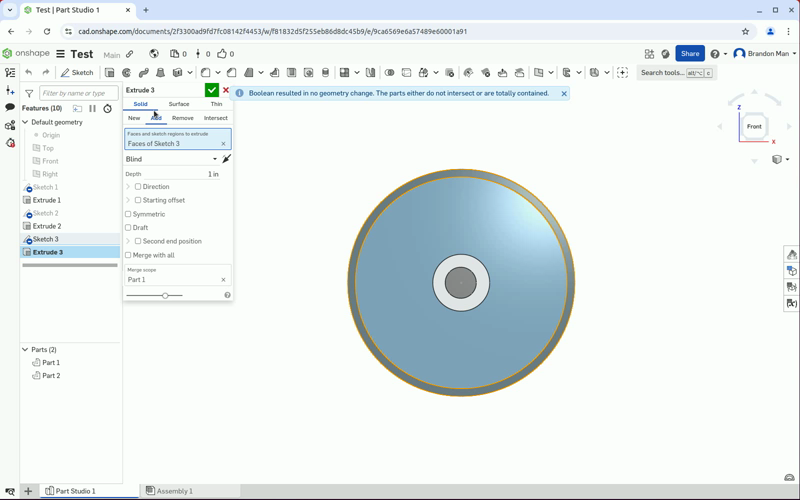
mouse_move(186, 120)
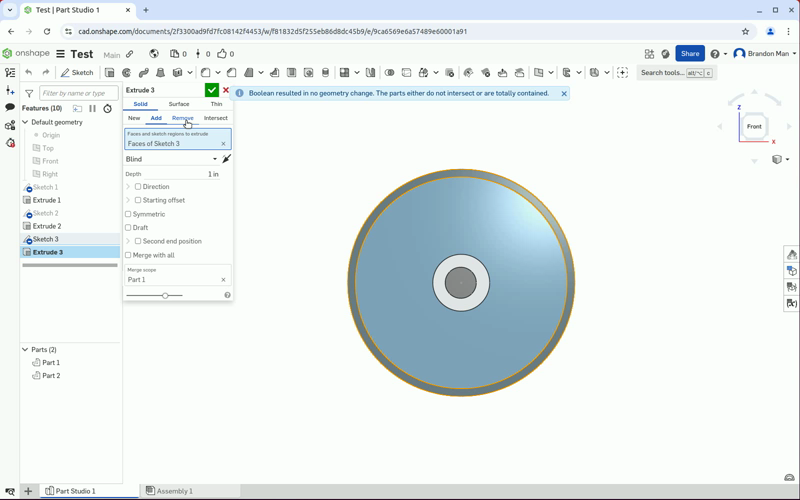
click(186, 120)
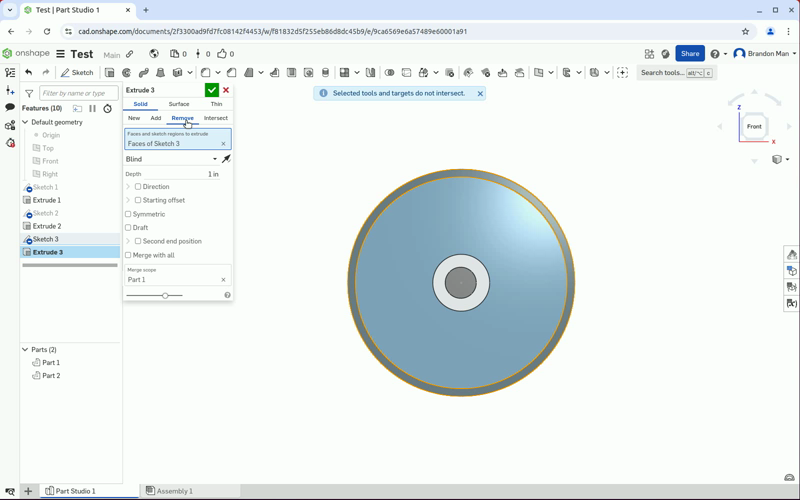
key(tab, 4)
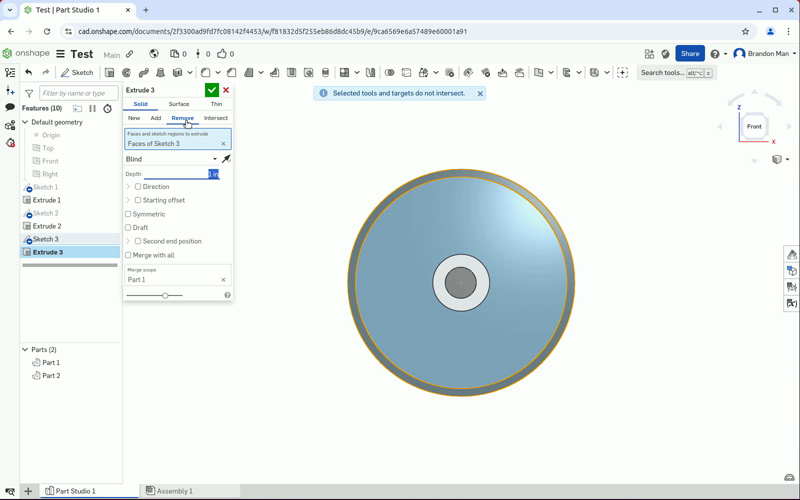
text(-11.554)
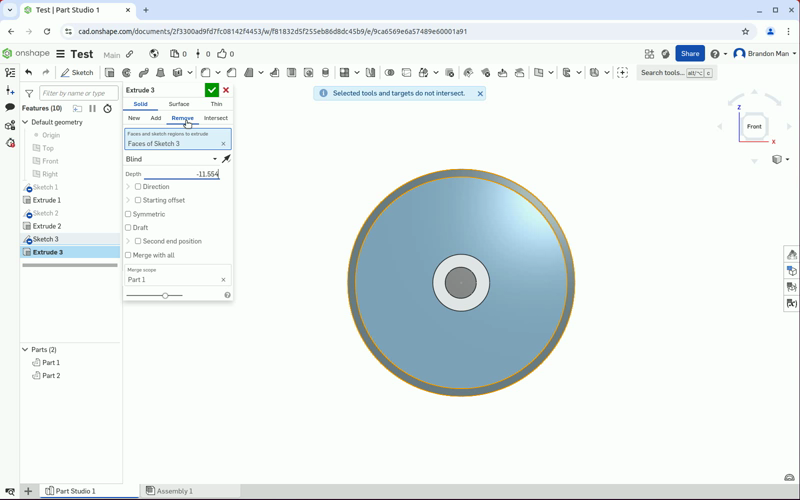
key(tab, 6)
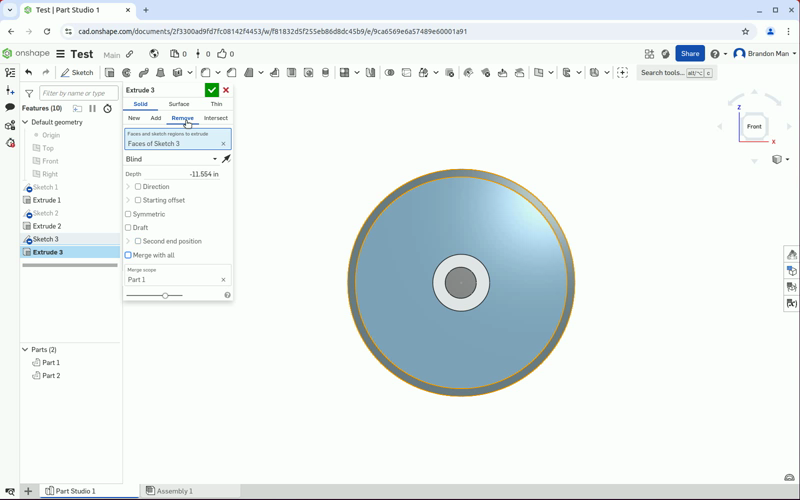
key(space)
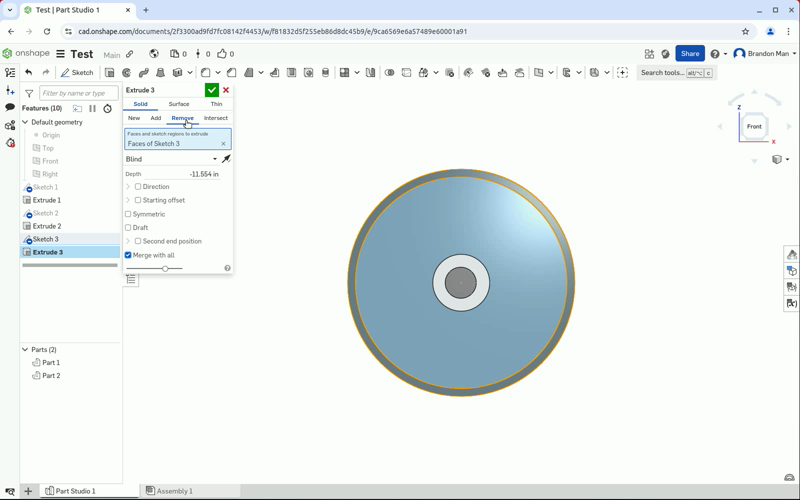
key(enter)
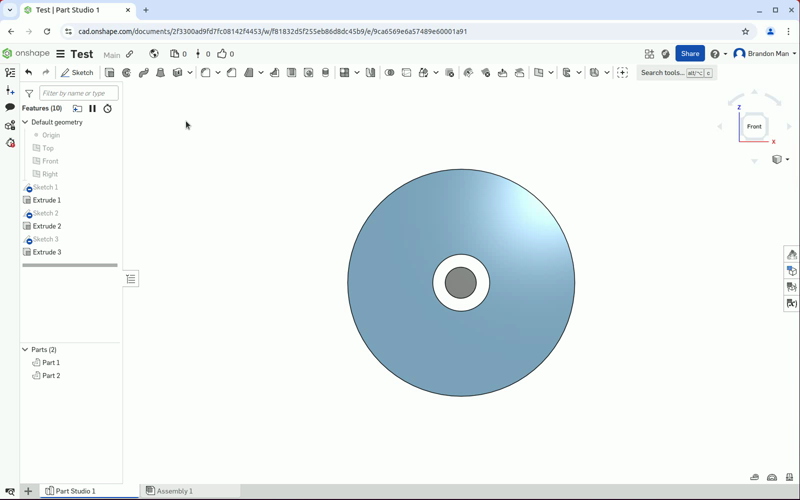
key(shift+h)
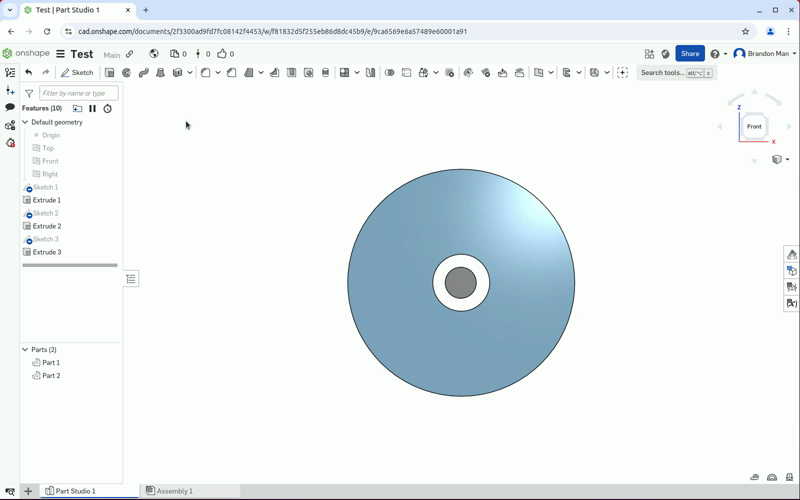
key(shift+h)
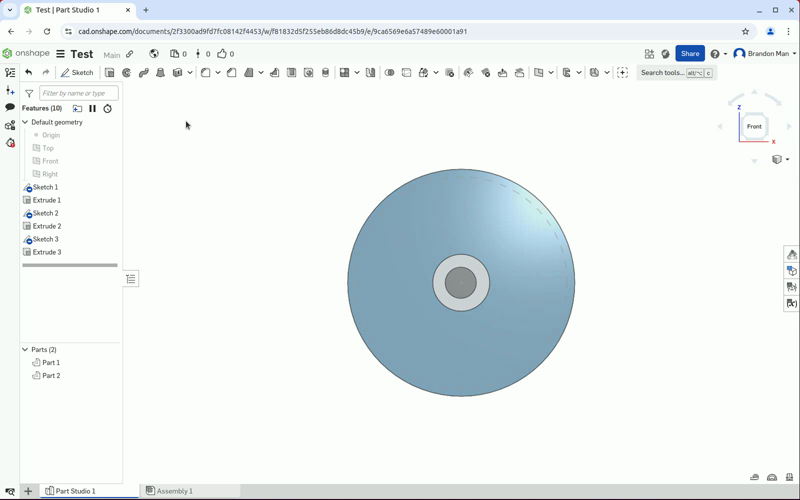
key(shift+7)
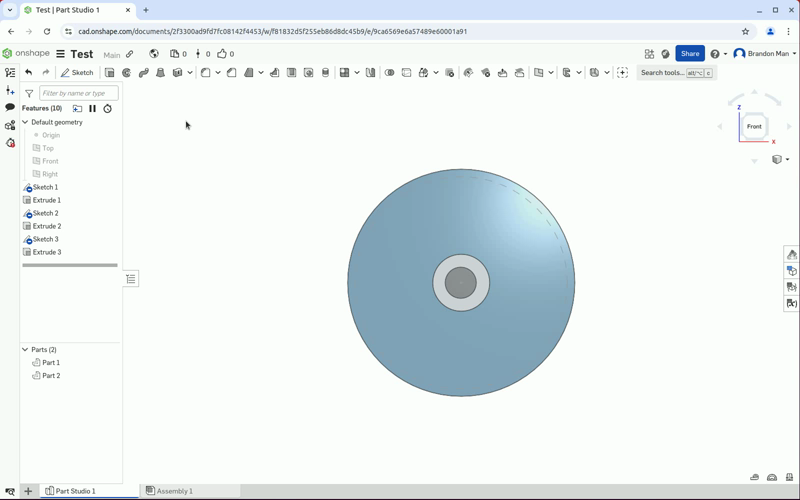
key(left, 2)
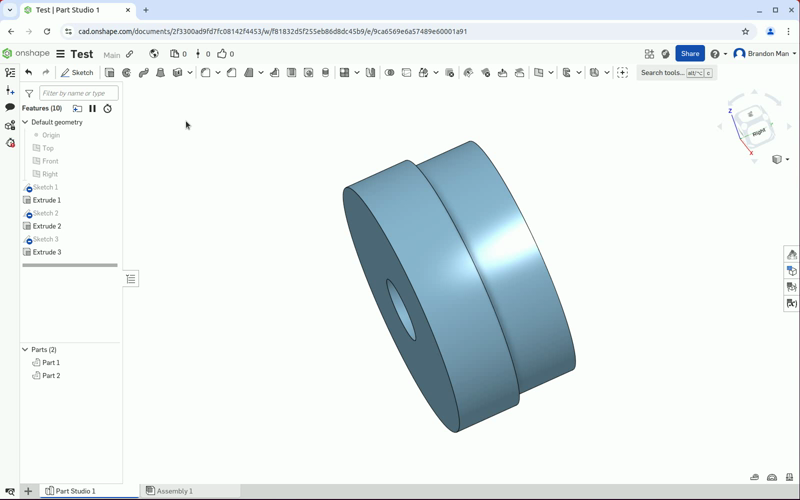
key(down, 2)
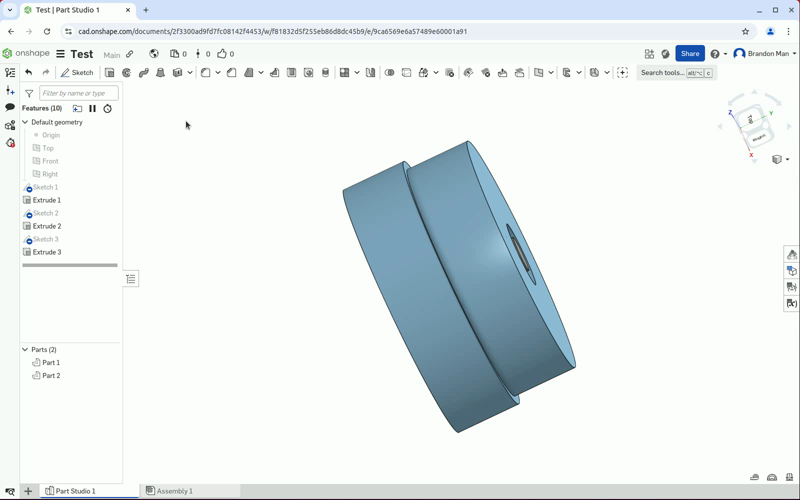
key(up, 2)
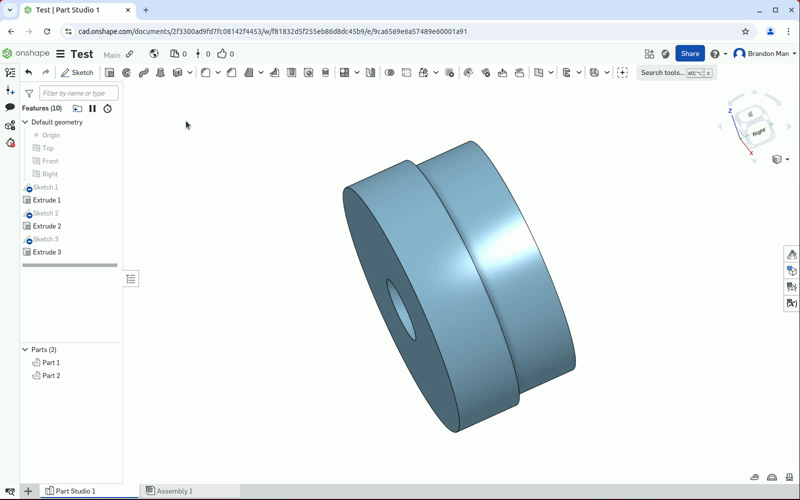
key(right, 2)
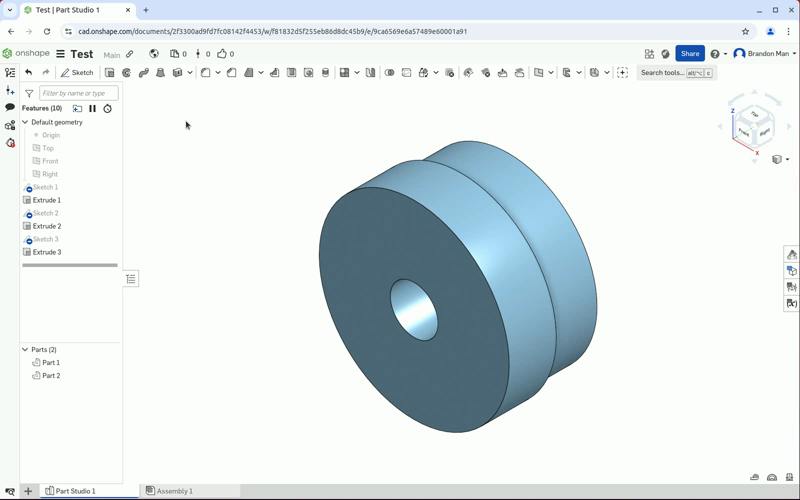
mouse_move(73, 189)
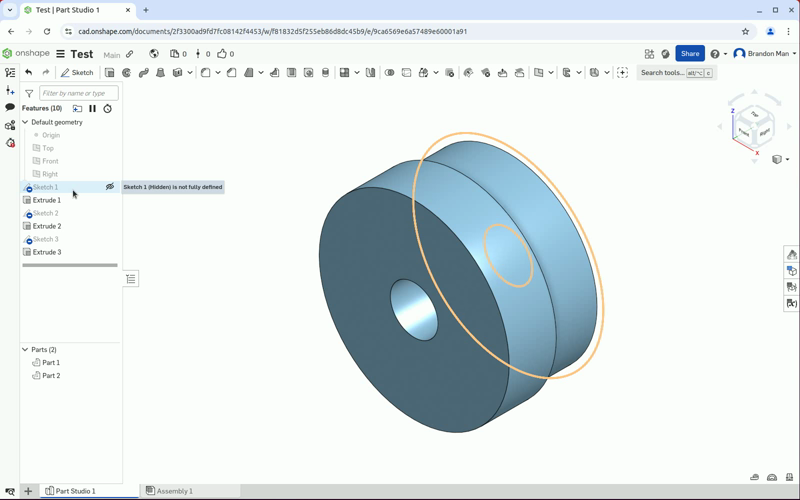
click(73, 189)